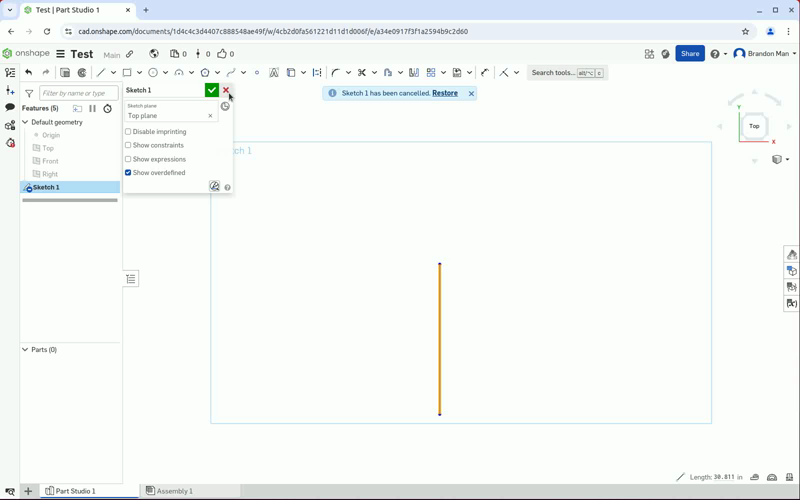
key(shift+h)
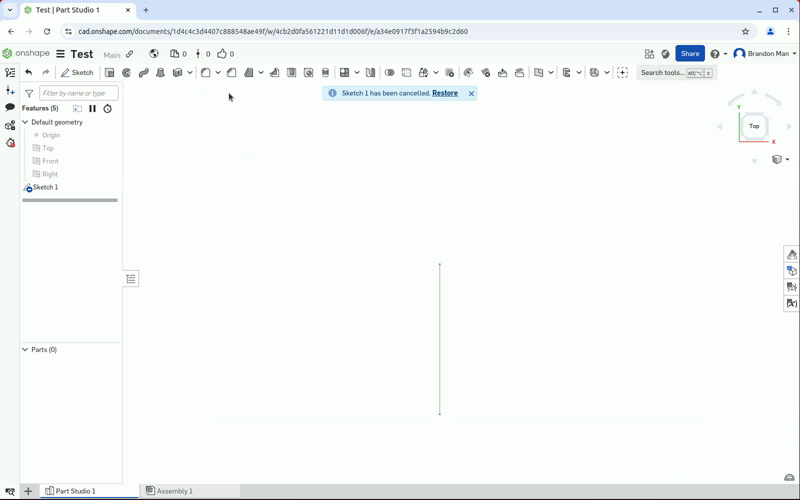
key(shift+s)
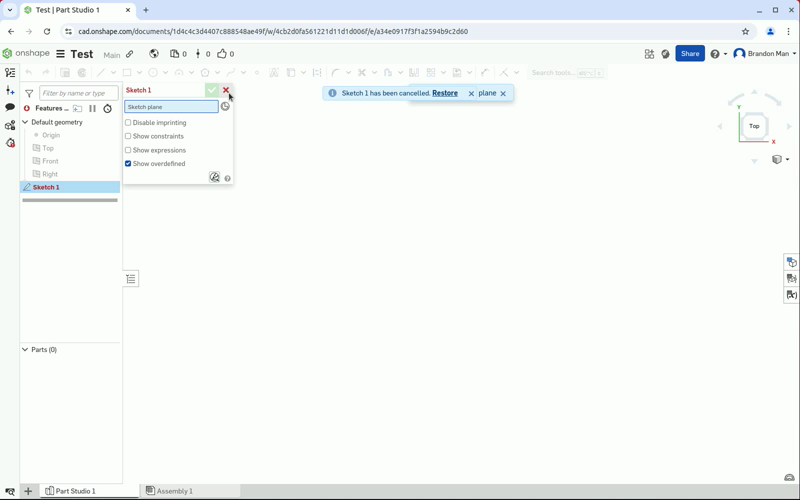
mouse_move(73, 150)
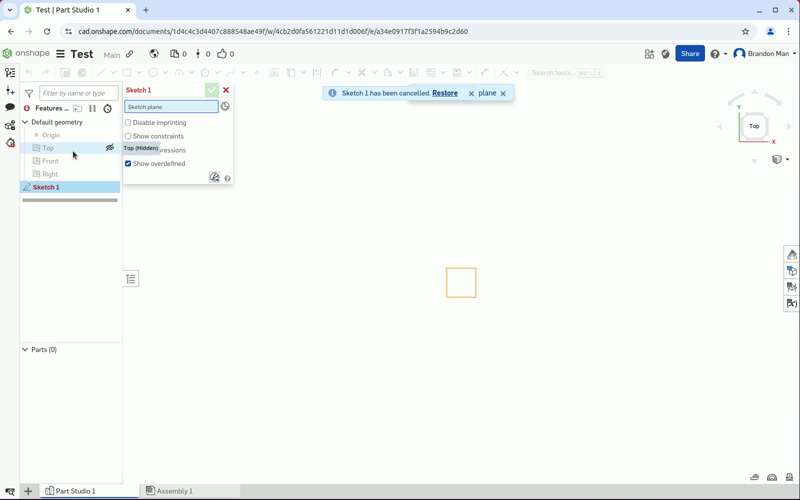
click(73, 150)
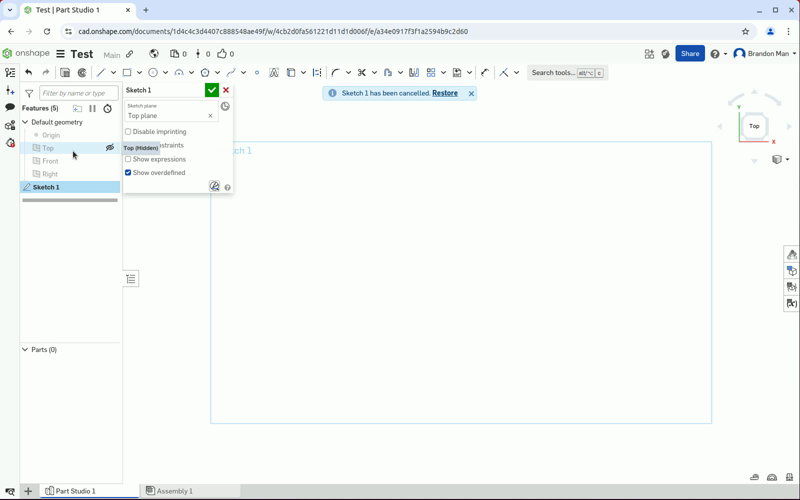
mouse_move(73, 352)
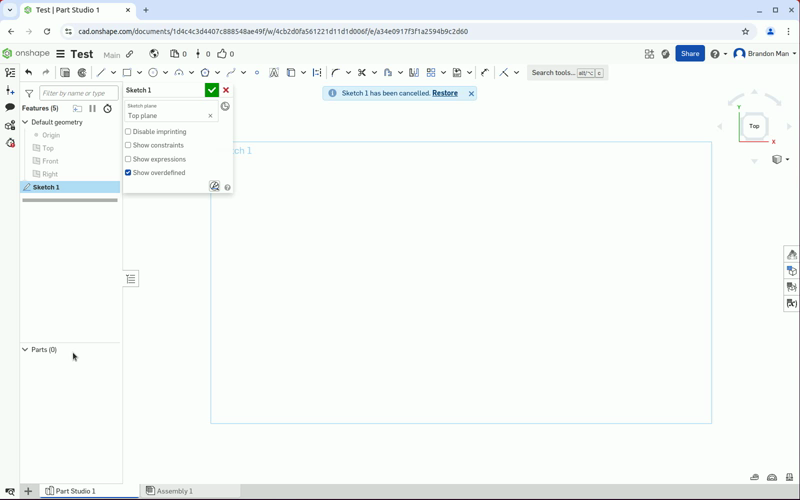
key(y)
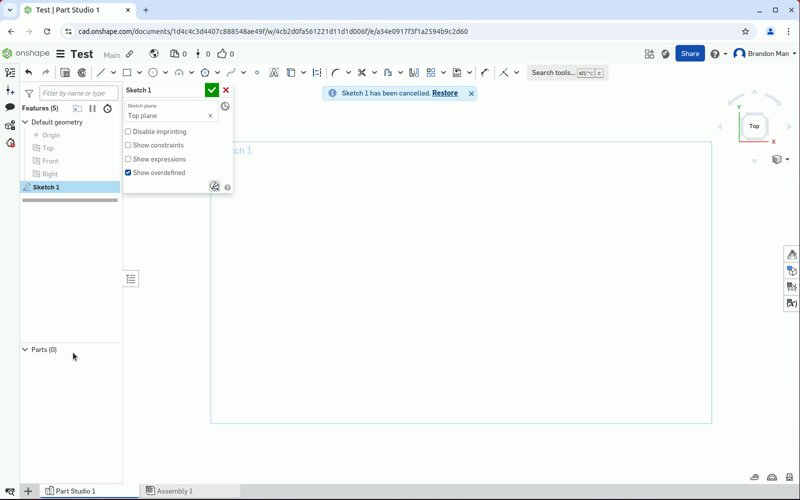
key(l)
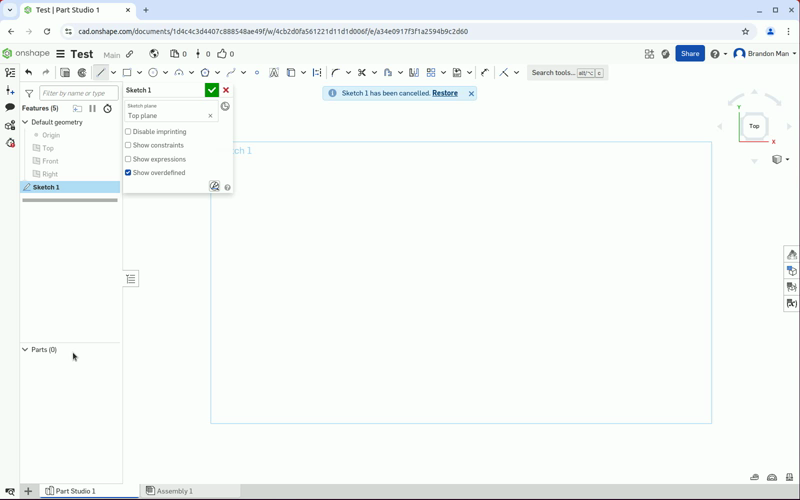
key_down(shift)
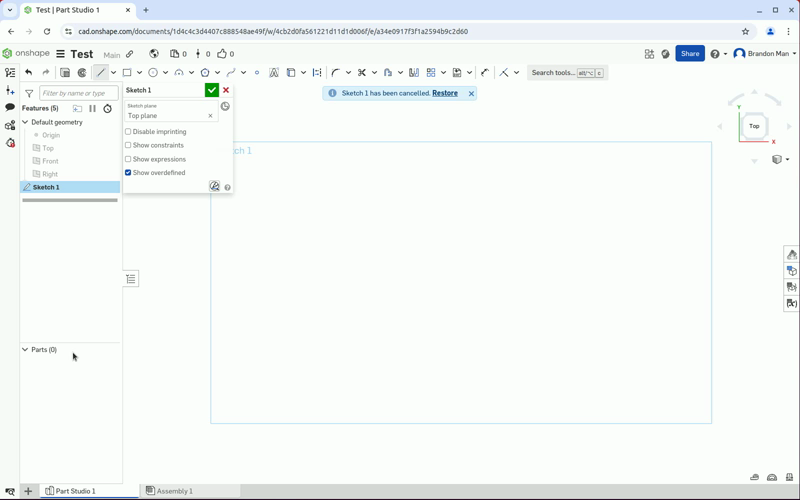
mouse_move(385, 282)
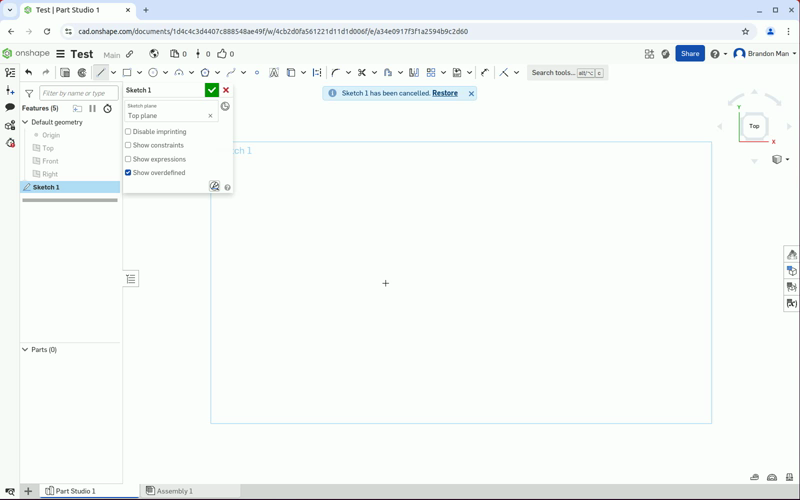
click(385, 282)
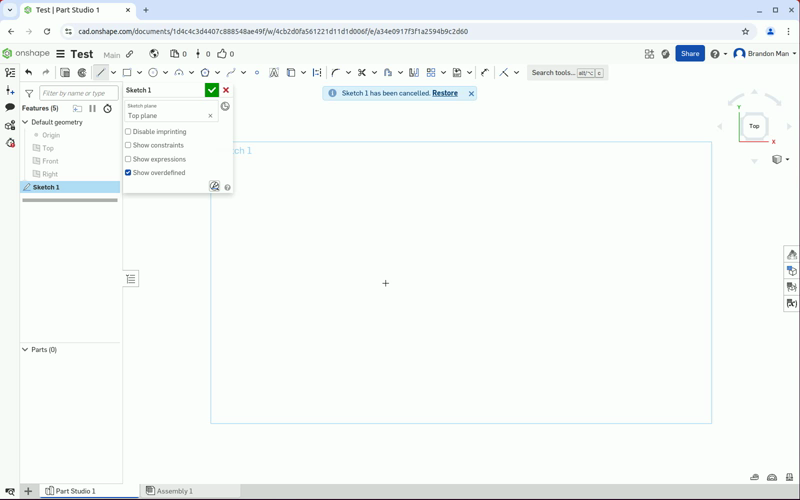
key_up(shift)
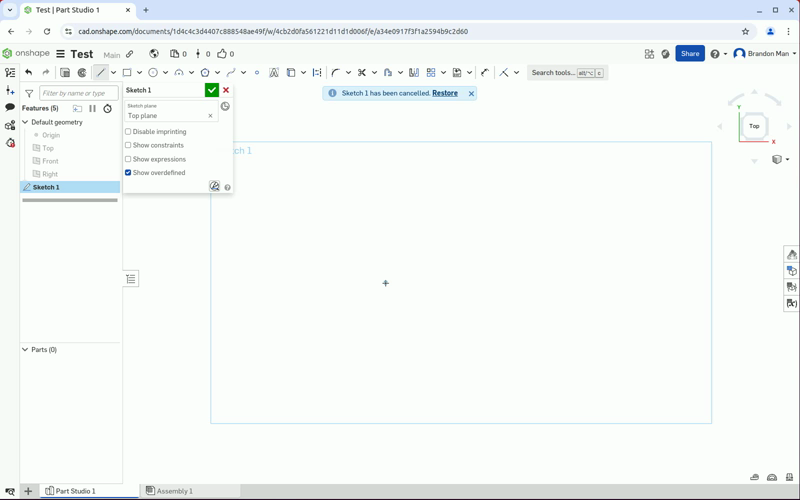
key_down(shift)
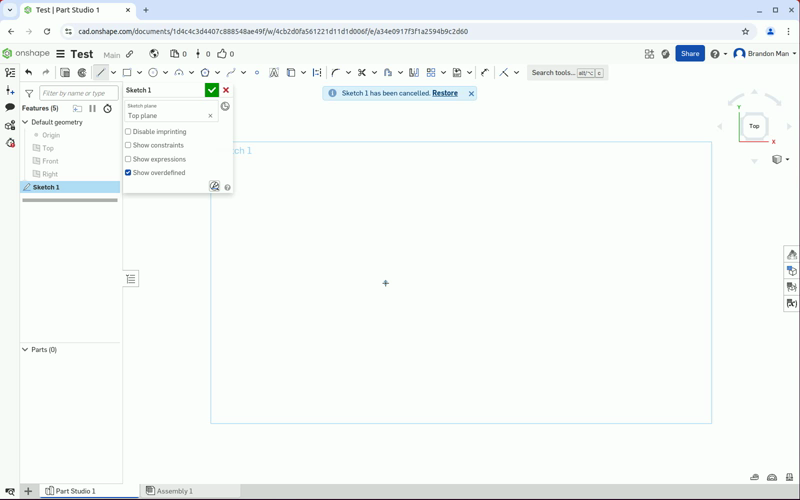
mouse_move(535, 282)
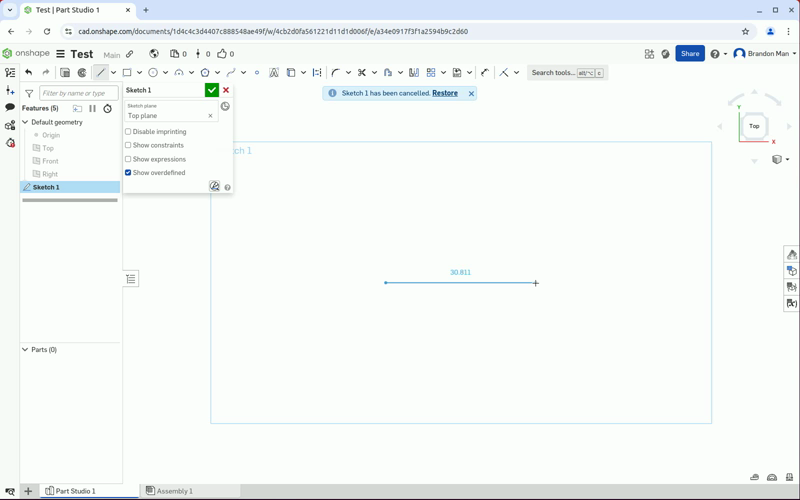
click(535, 282)
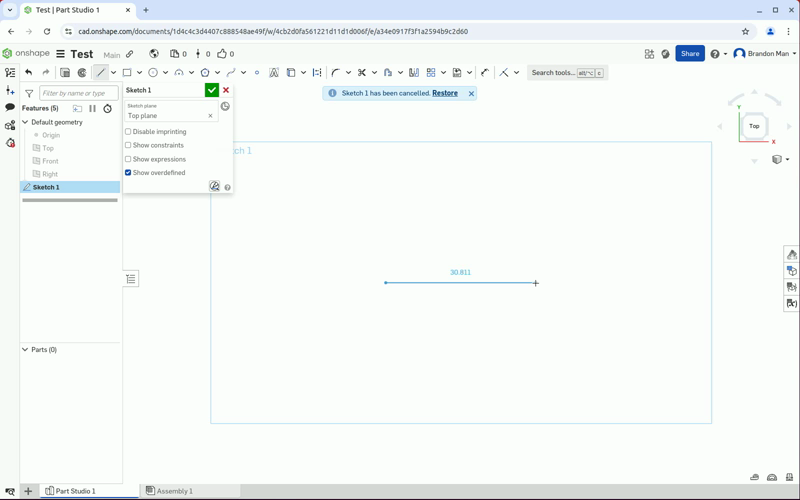
key_up(shift)
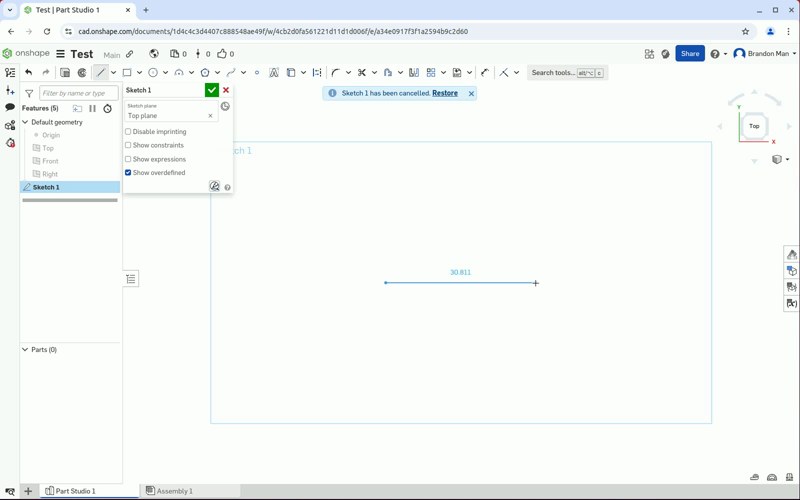
key_down(shift)
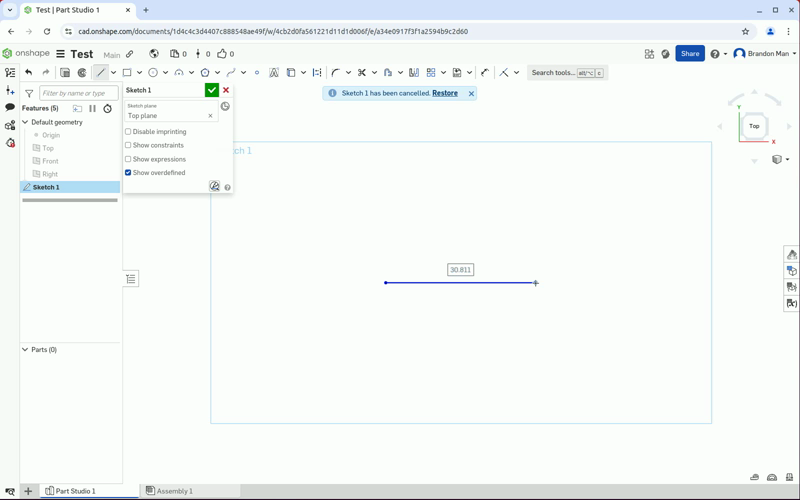
mouse_move(535, 183)
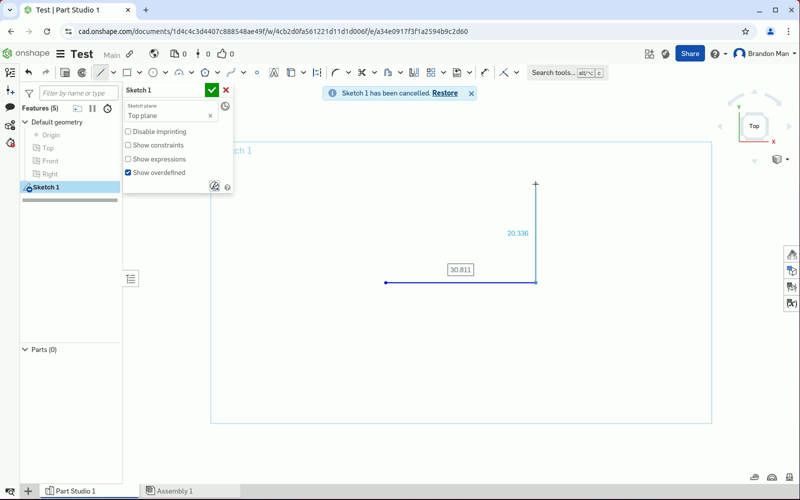
click(535, 183)
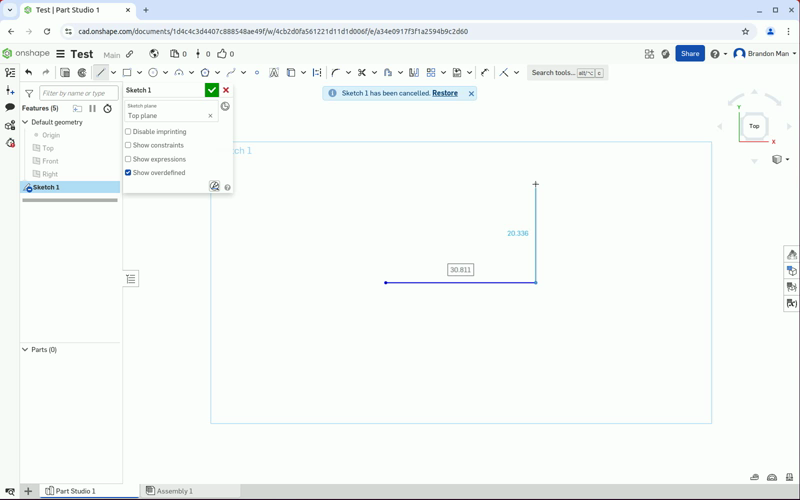
key_up(shift)
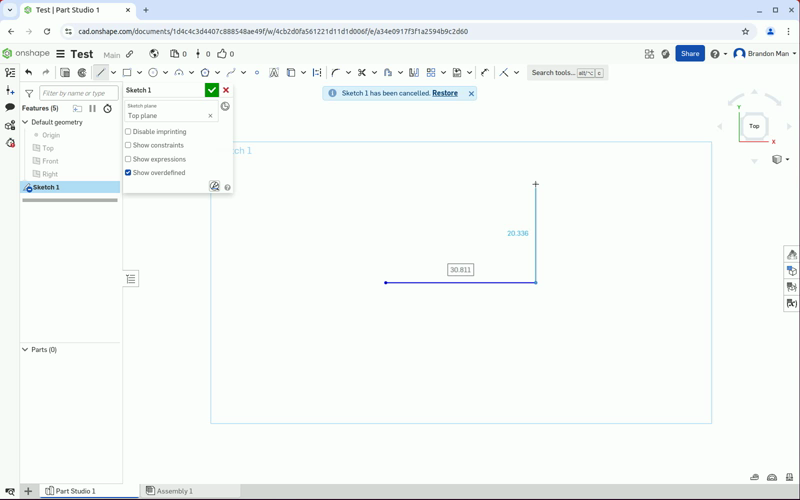
key_down(shift)
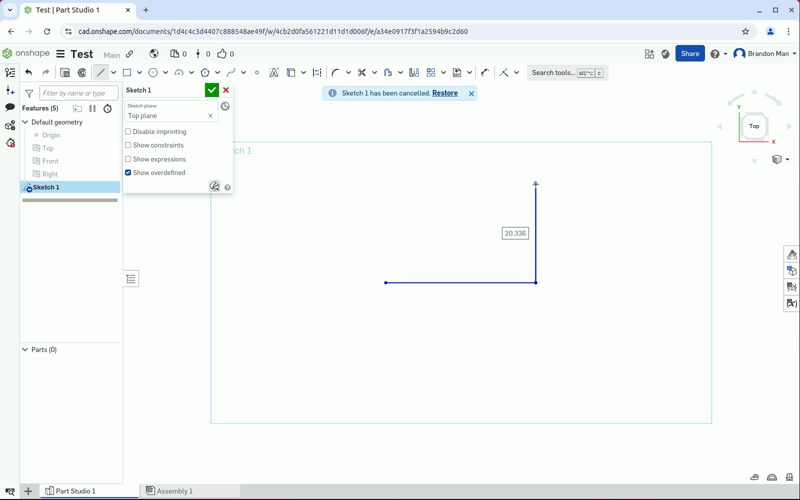
mouse_move(385, 183)
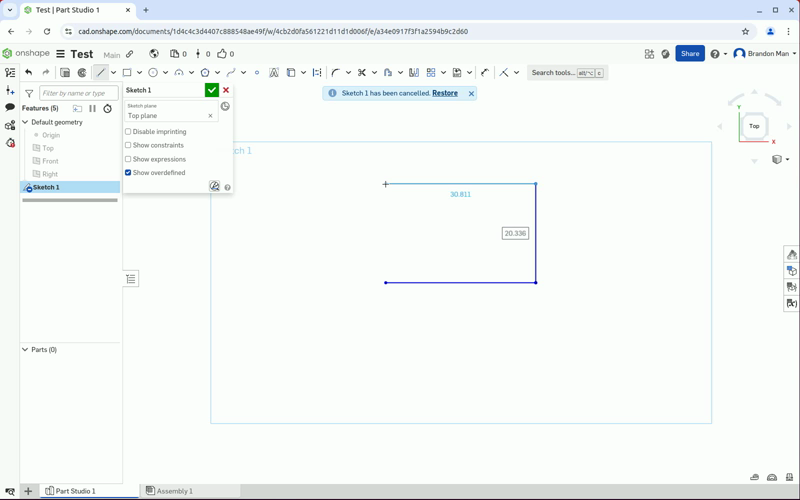
click(385, 183)
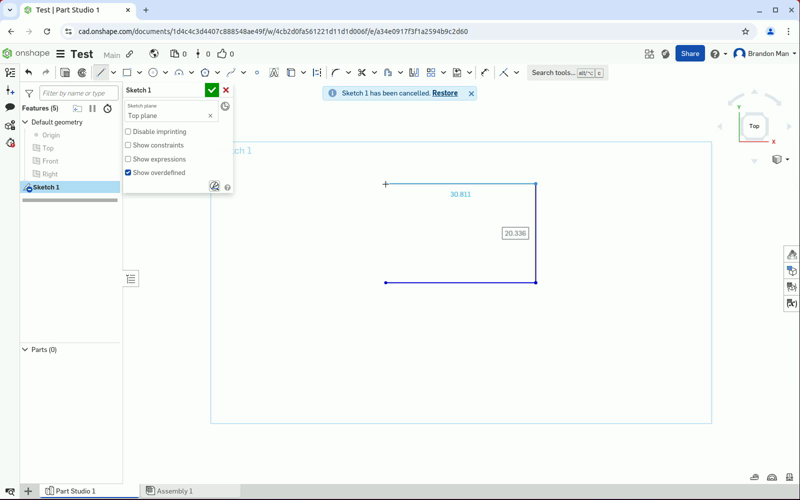
key_up(shift)
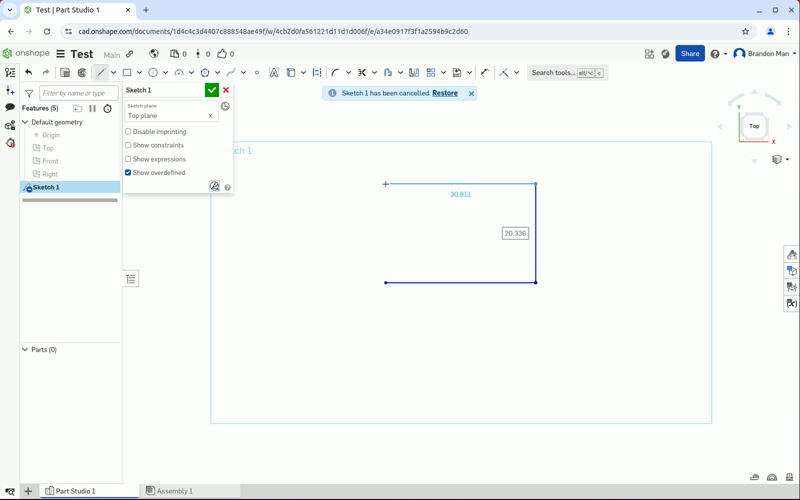
key_down(shift)
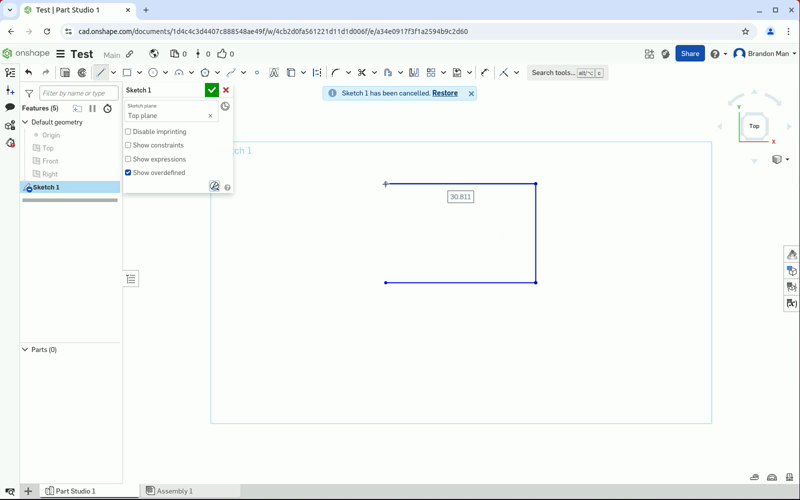
mouse_move(385, 282)
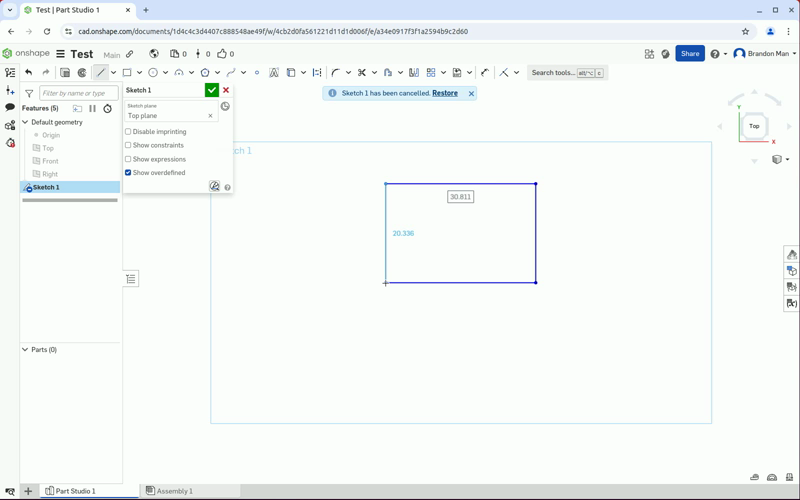
key_up(shift)
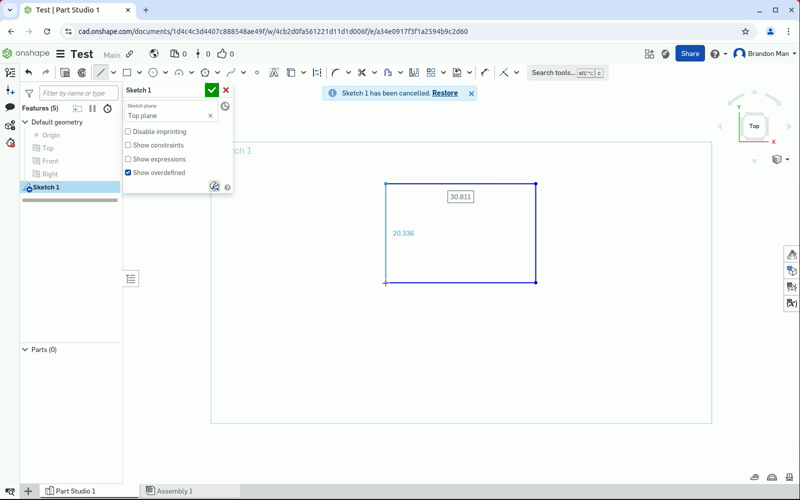
click(385, 282)
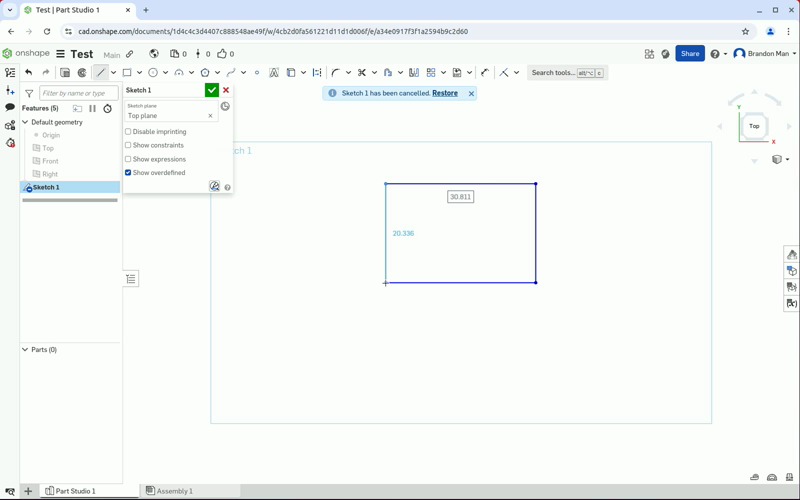
key(esc)
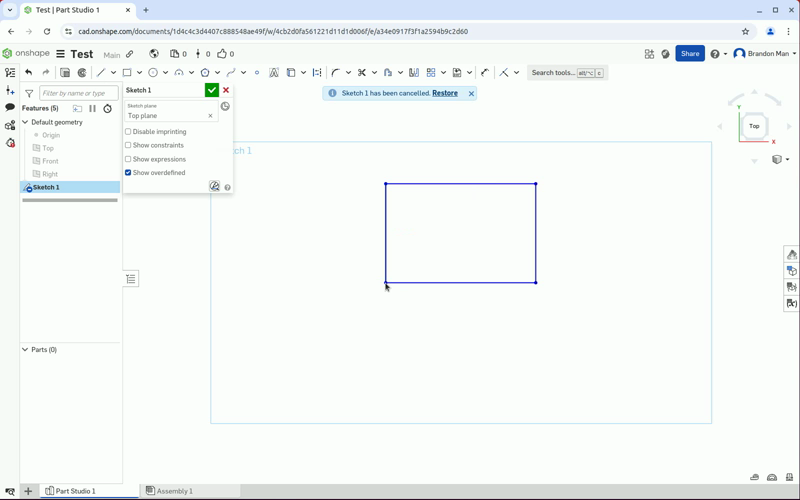
mouse_move(523, 246)
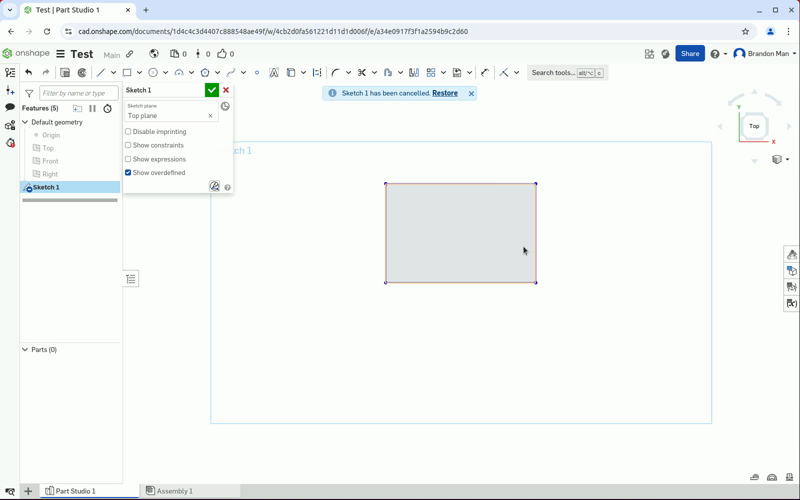
click(523, 246)
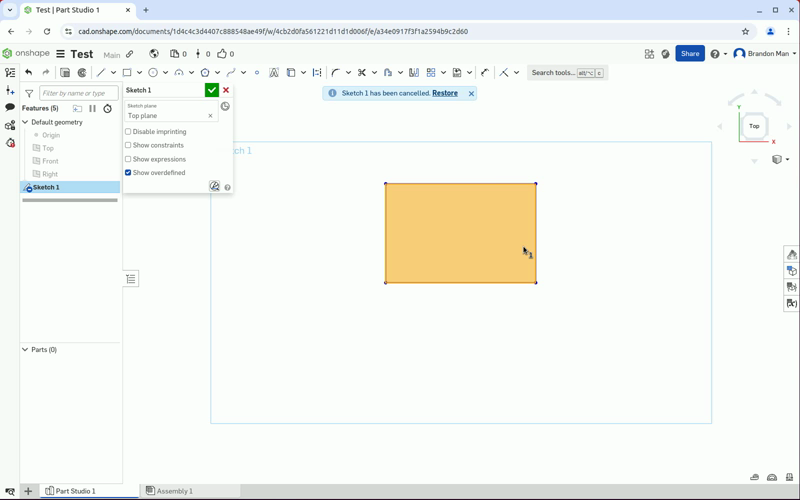
mouse_move(73, 352)
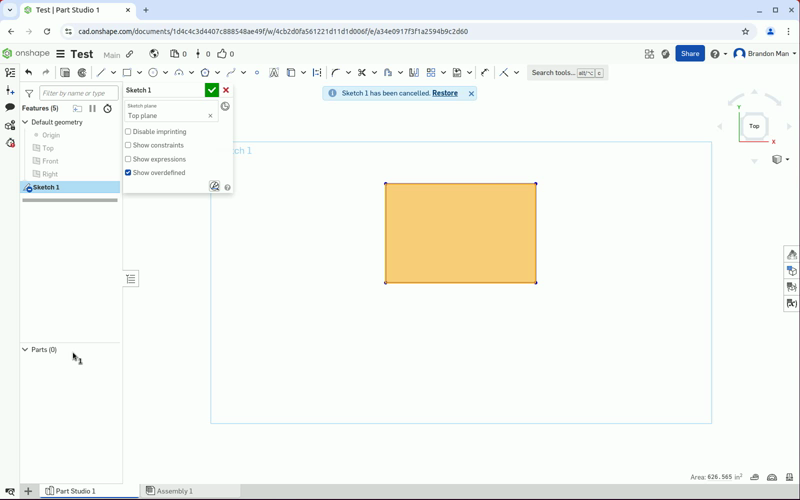
key(shift+y)
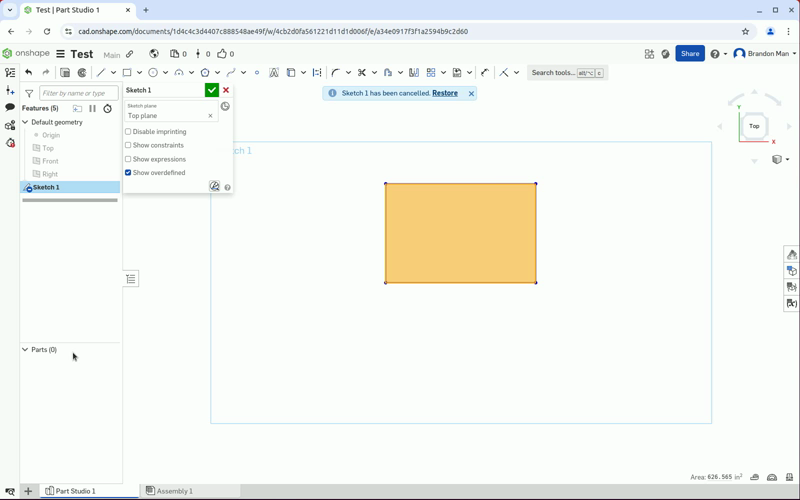
key(shift+e)
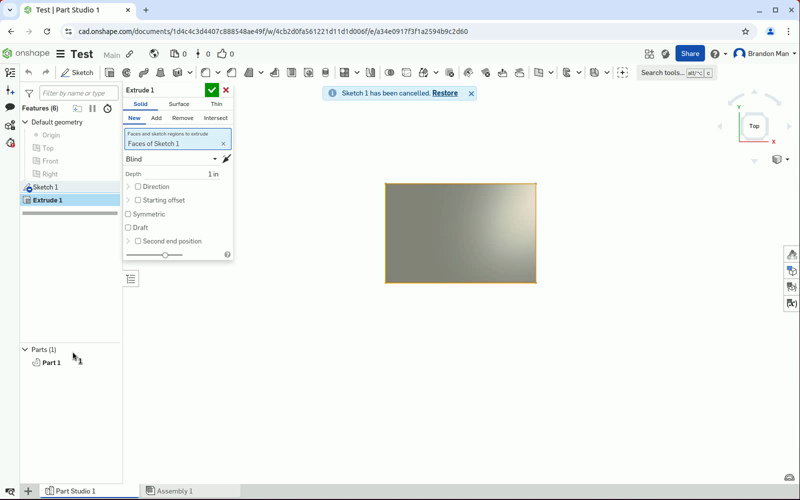
mouse_move(143, 106)
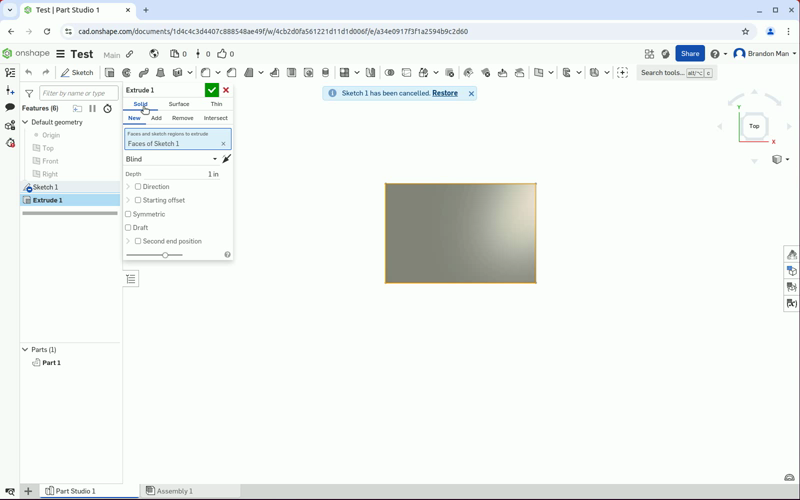
click(143, 106)
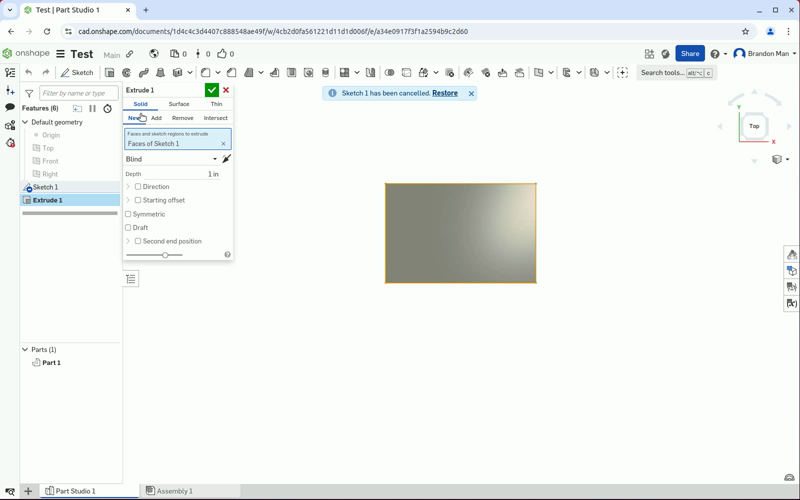
mouse_move(137, 120)
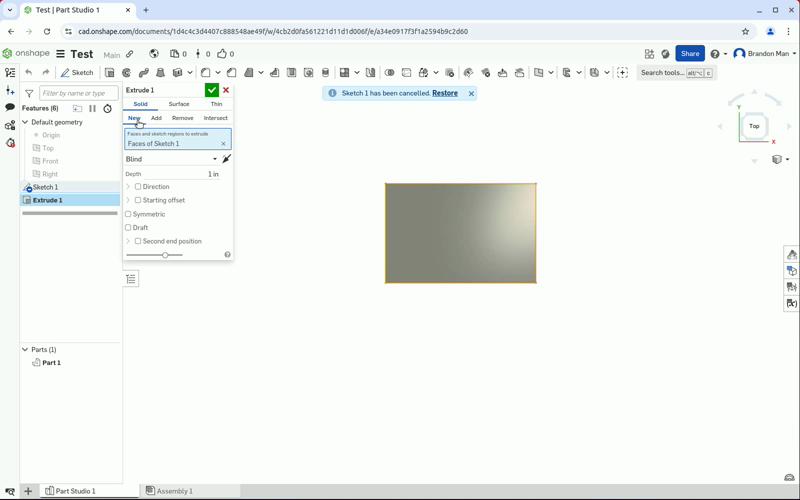
click(137, 120)
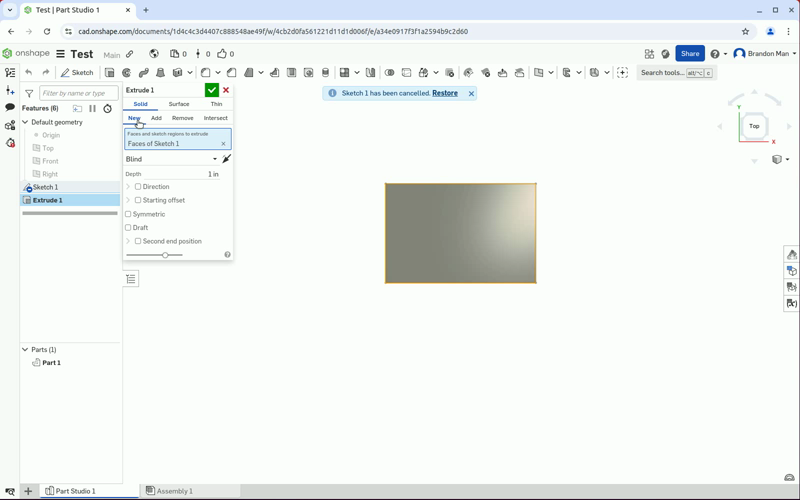
key(tab, 4)
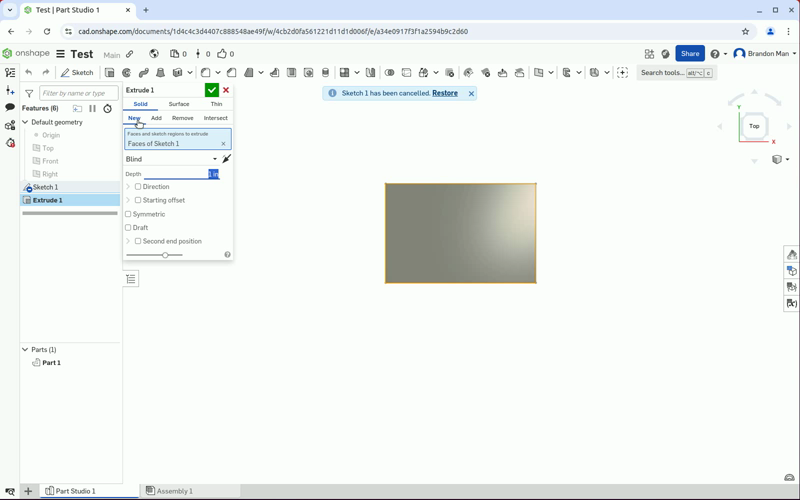
text(10.351)
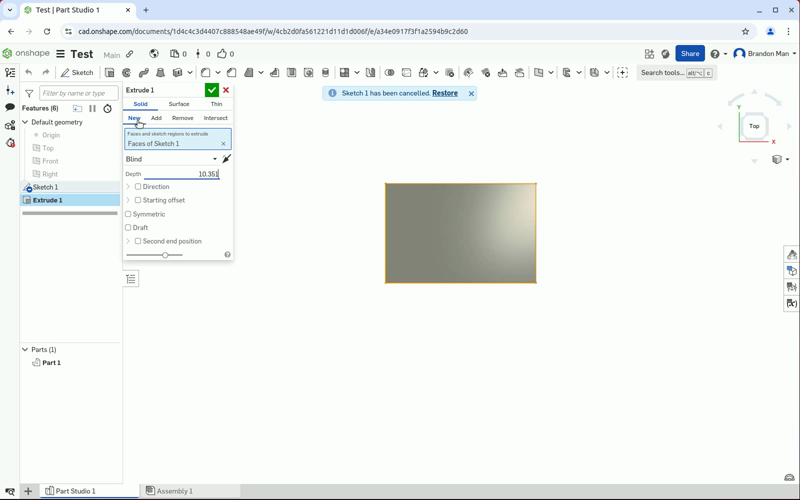
key(enter)
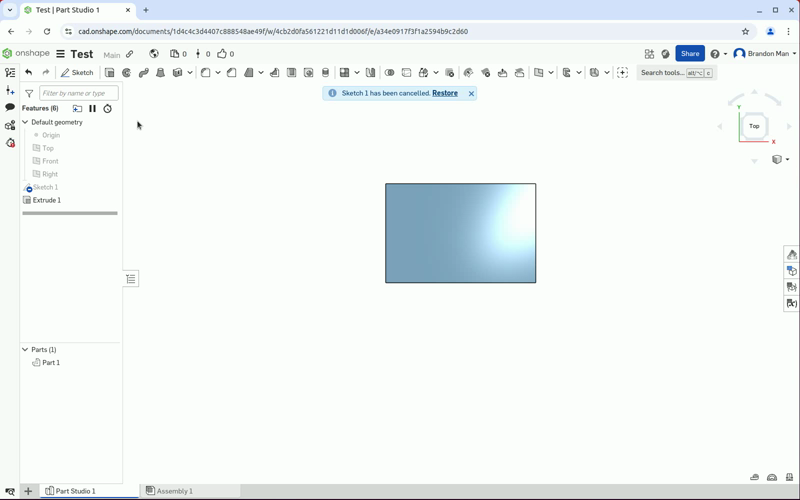
key(shift+h)
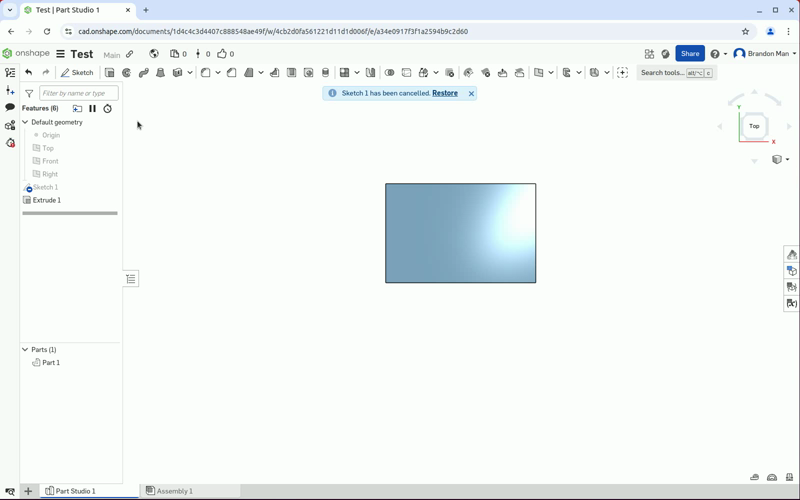
key(shift+h)
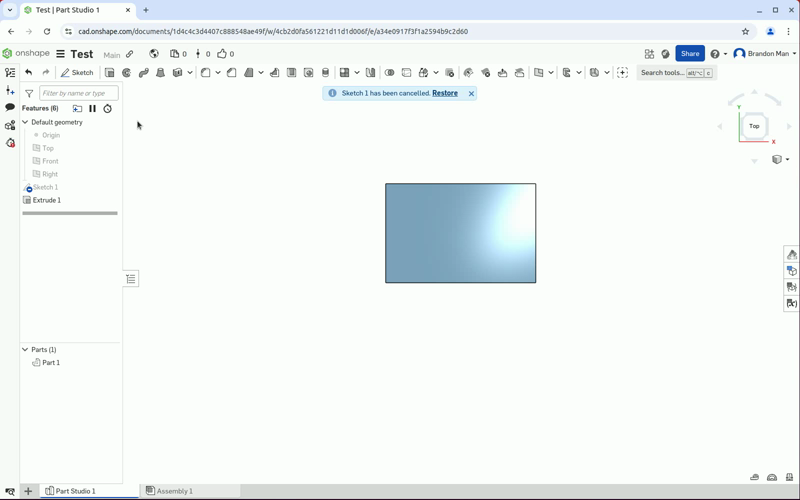
mouse_move(73, 189)
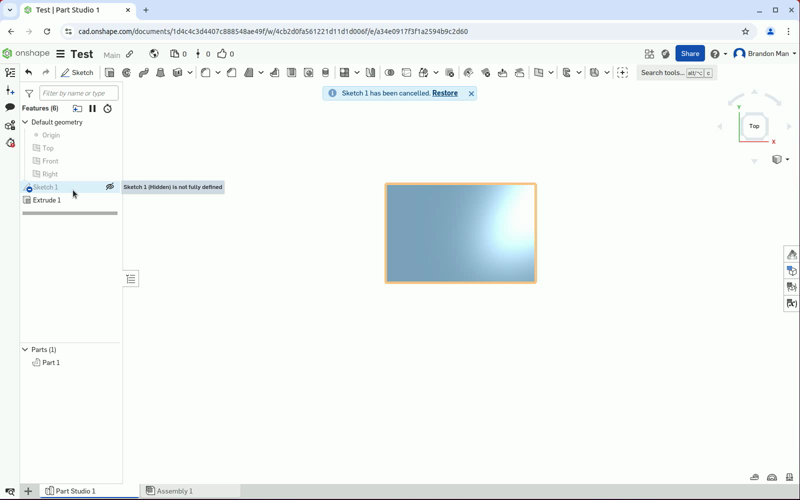
click(73, 189)
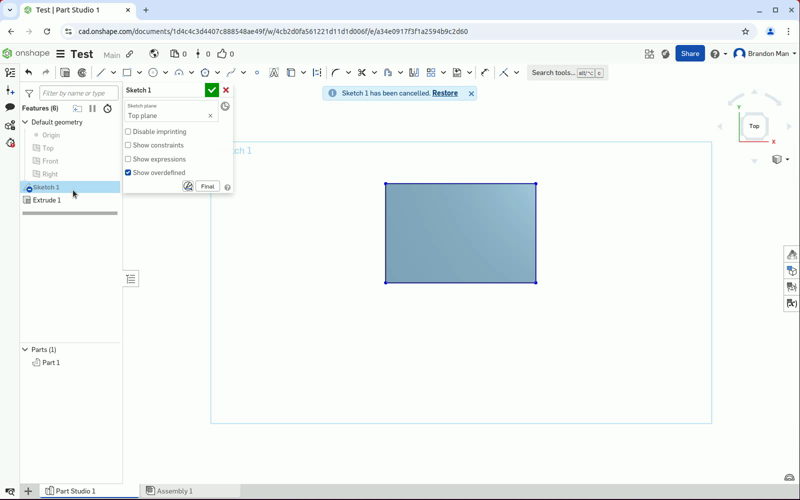
mouse_move(229, 92)
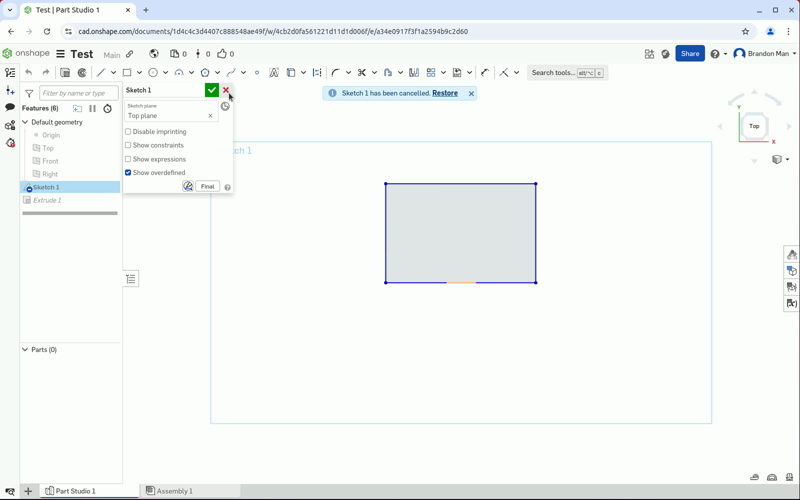
click(229, 92)
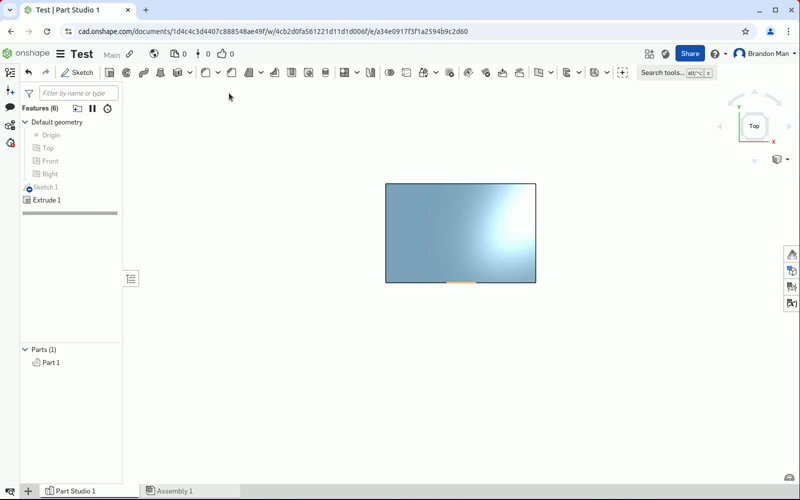
mouse_move(541, 75)
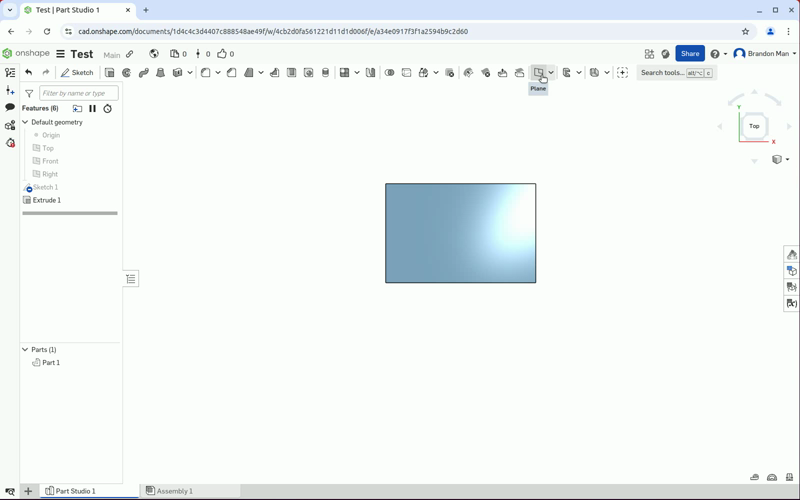
click(541, 75)
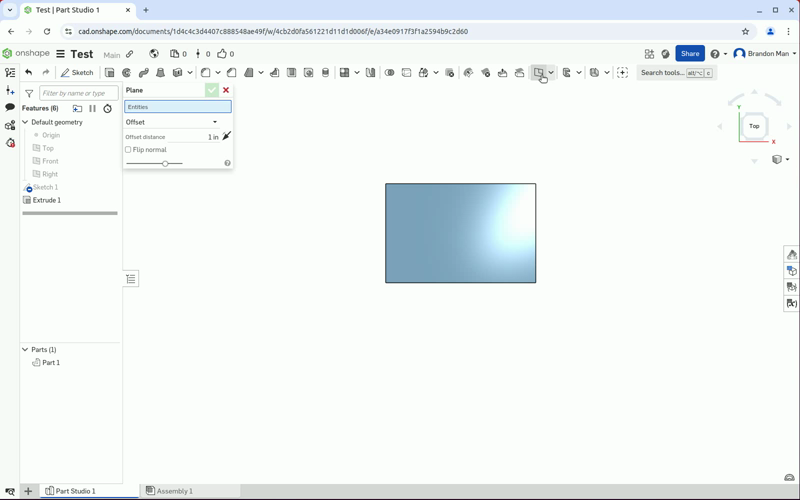
mouse_move(73, 150)
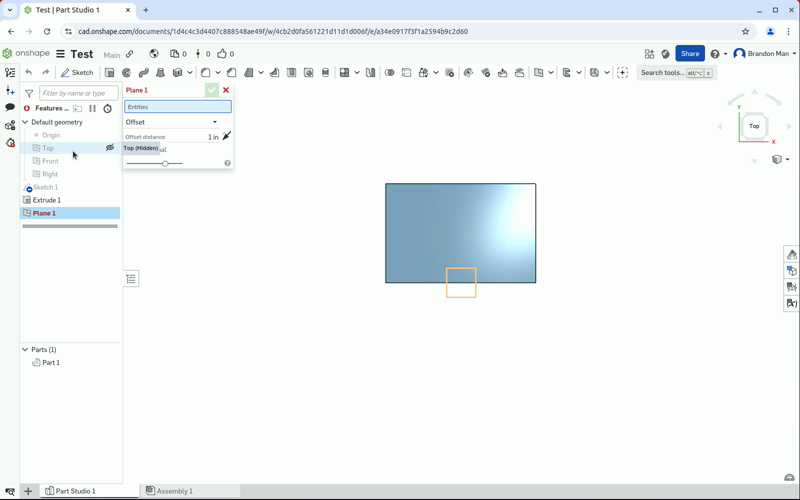
click(73, 150)
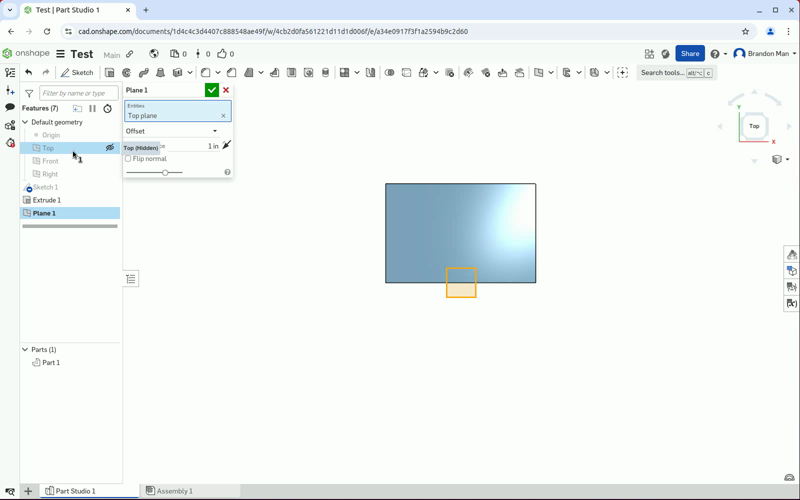
key(tab, 2)
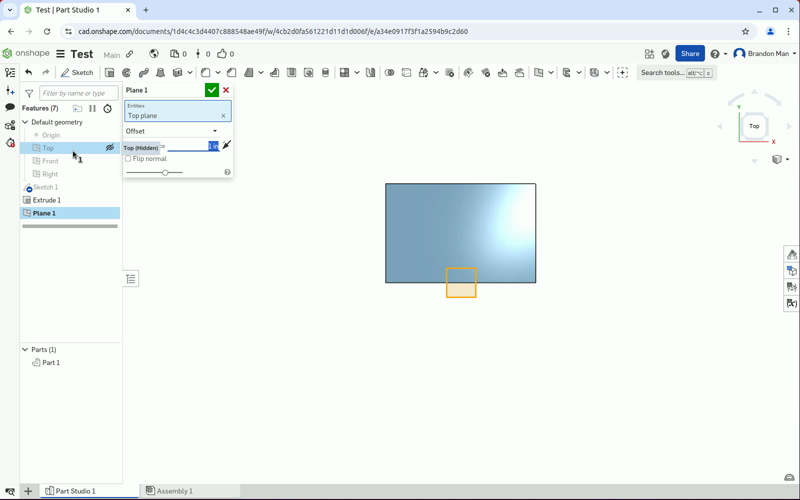
text(10.352)
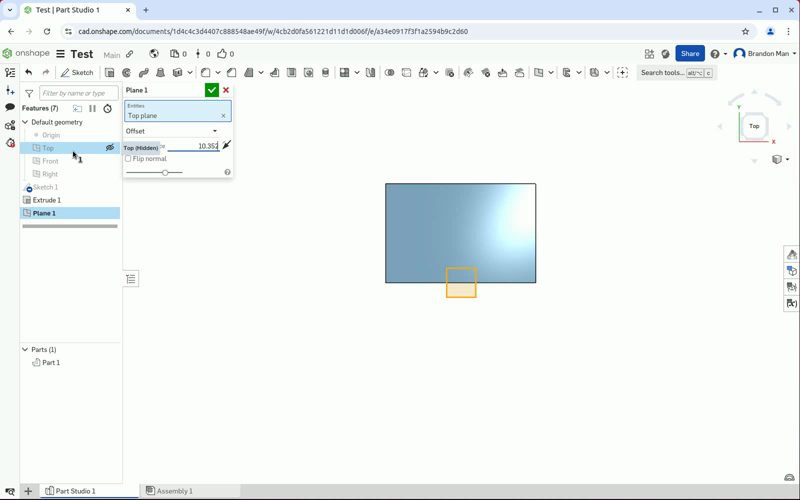
key(enter, 2)
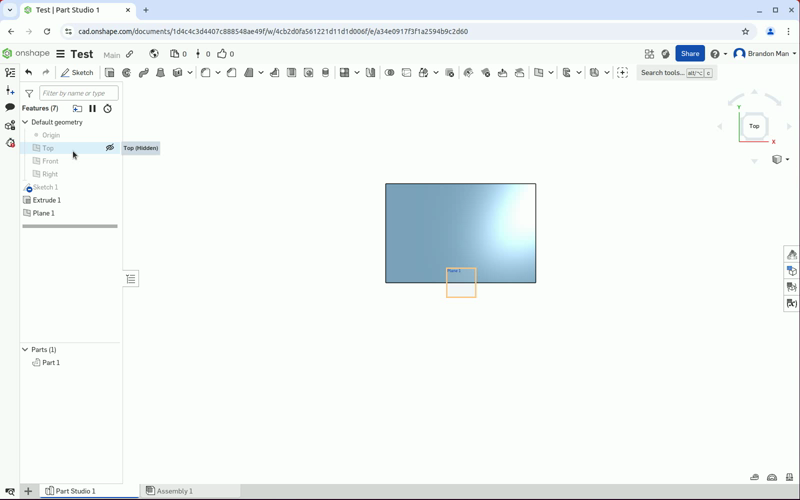
key(shift+s)
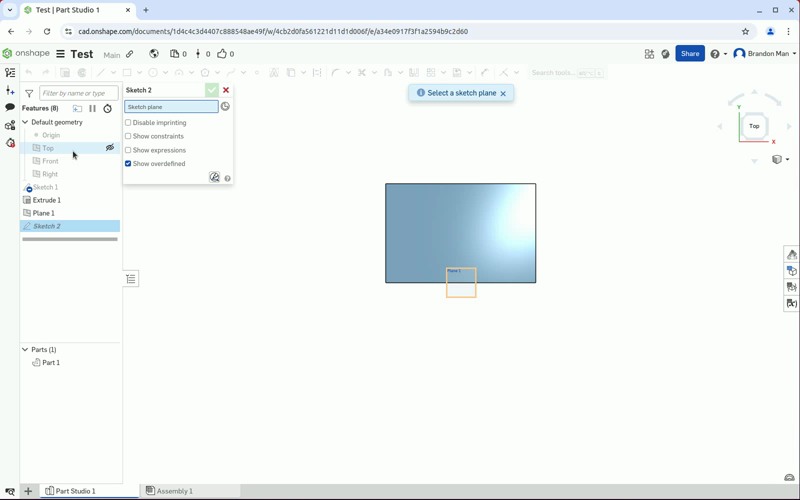
mouse_move(73, 215)
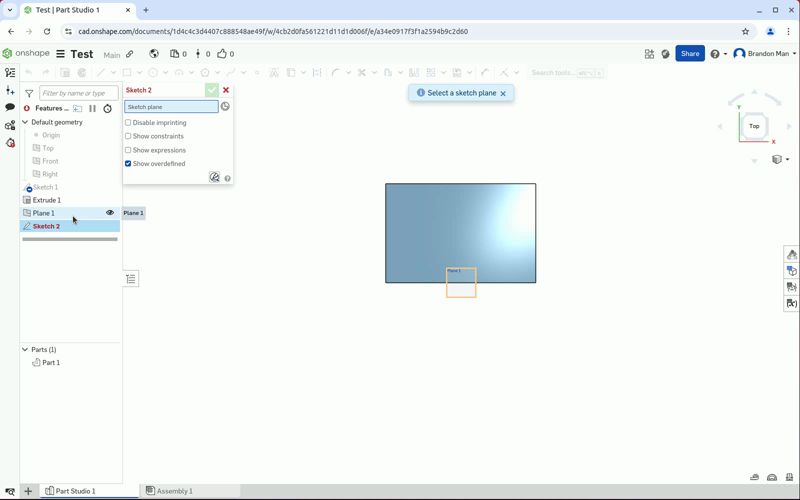
click(73, 215)
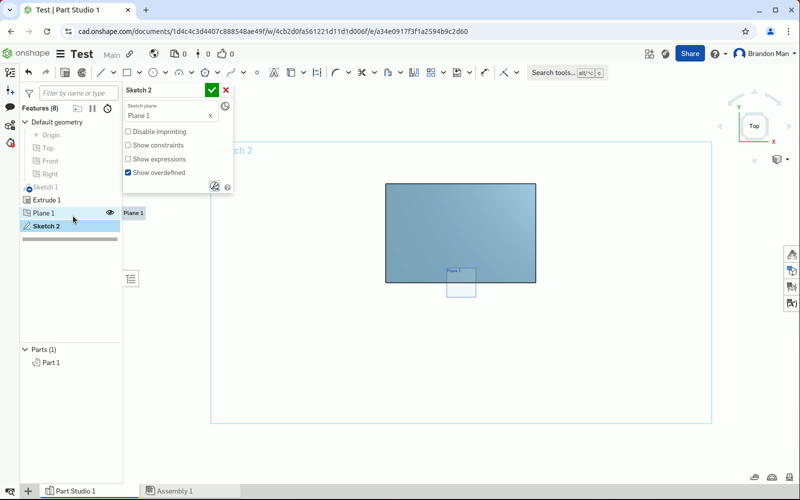
mouse_move(73, 352)
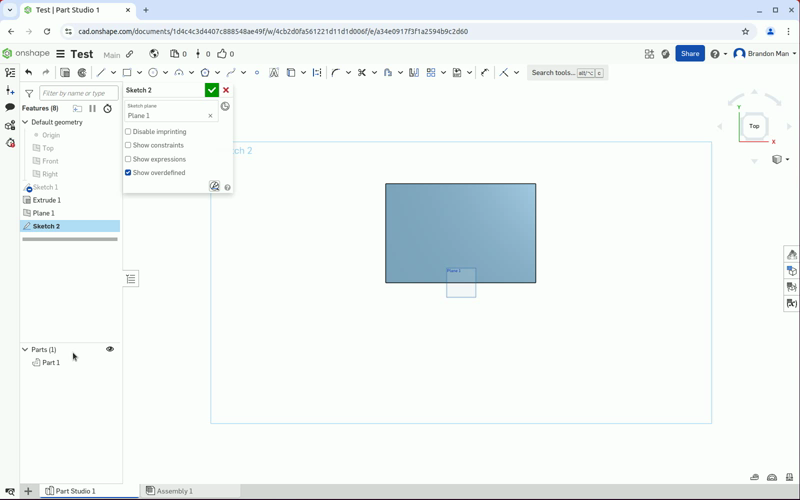
key(y)
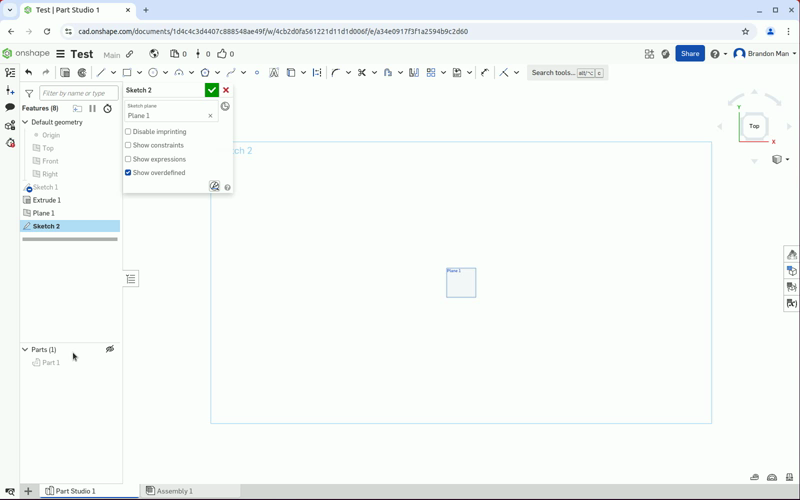
key(l)
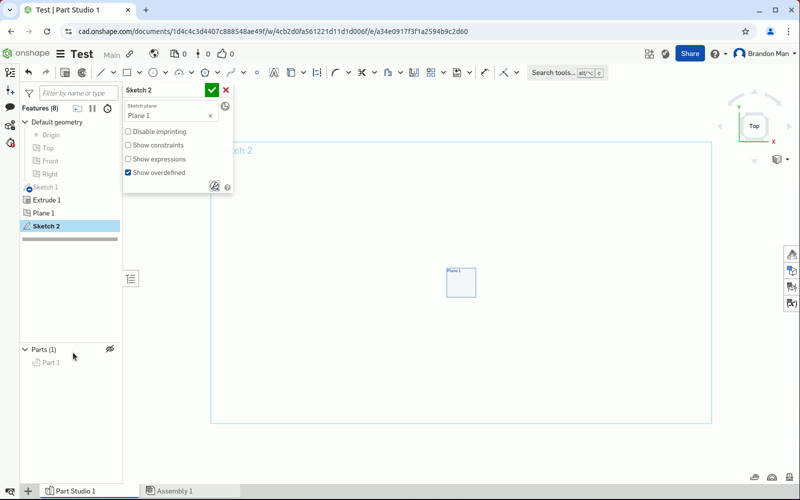
key_down(shift)
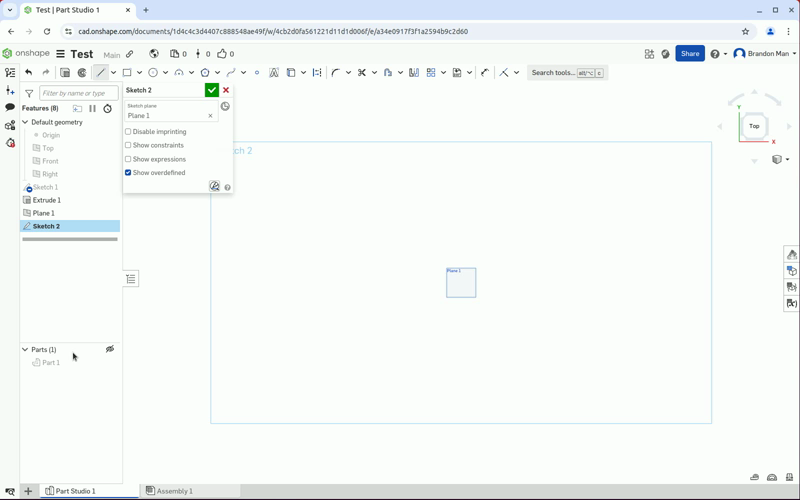
mouse_move(422, 282)
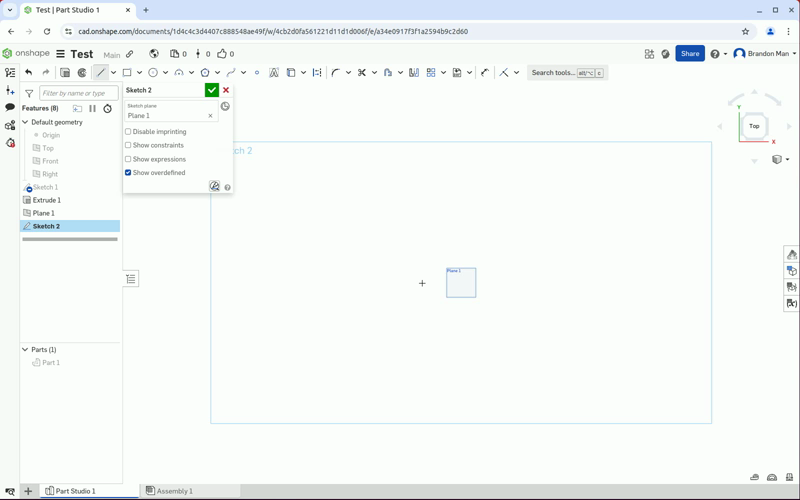
click(422, 282)
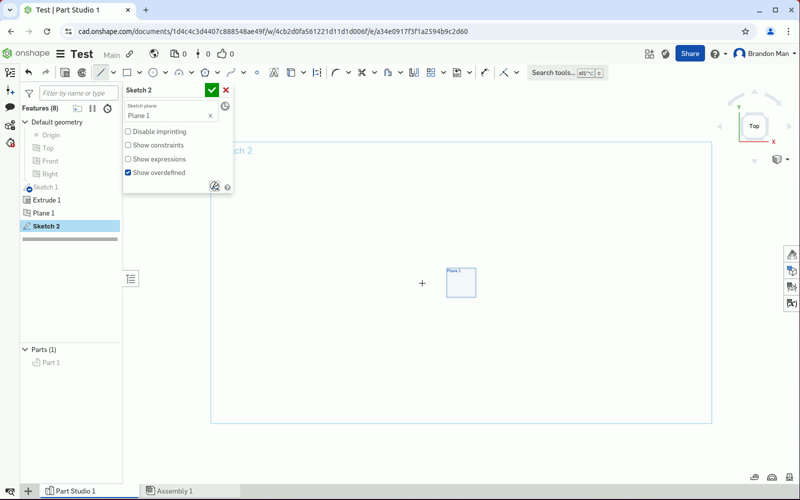
key_up(shift)
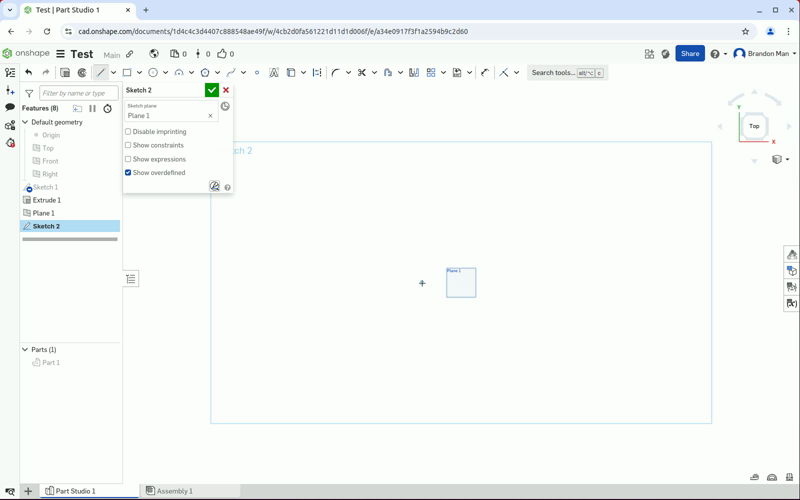
key_down(shift)
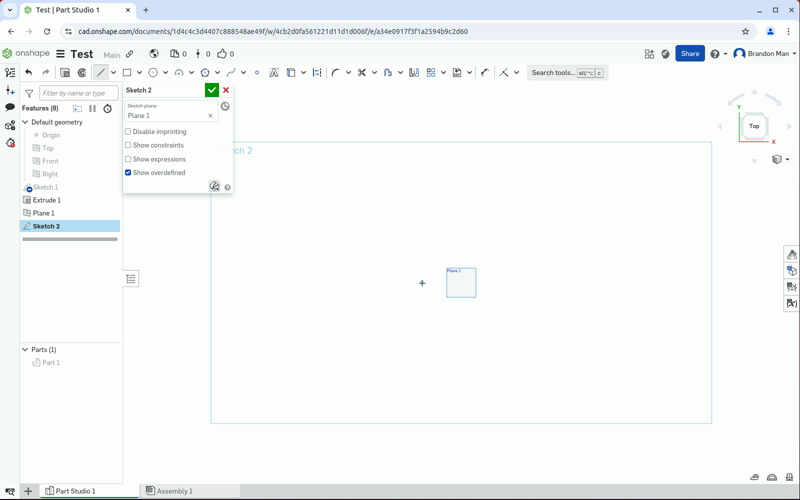
mouse_move(501, 282)
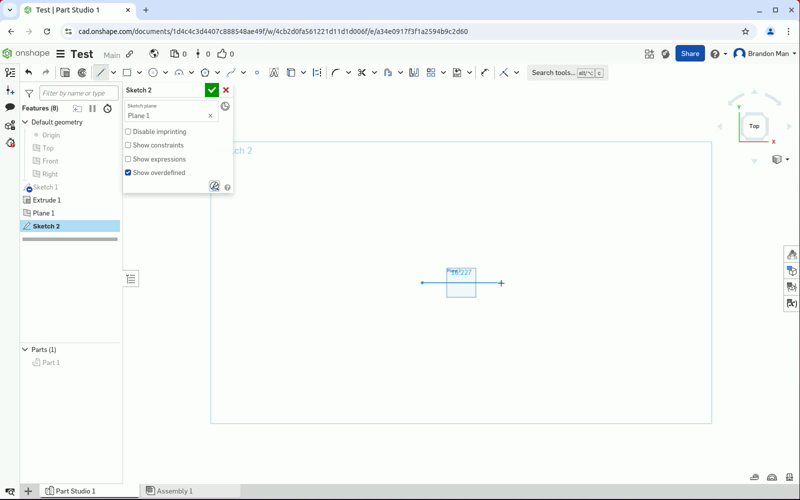
click(501, 282)
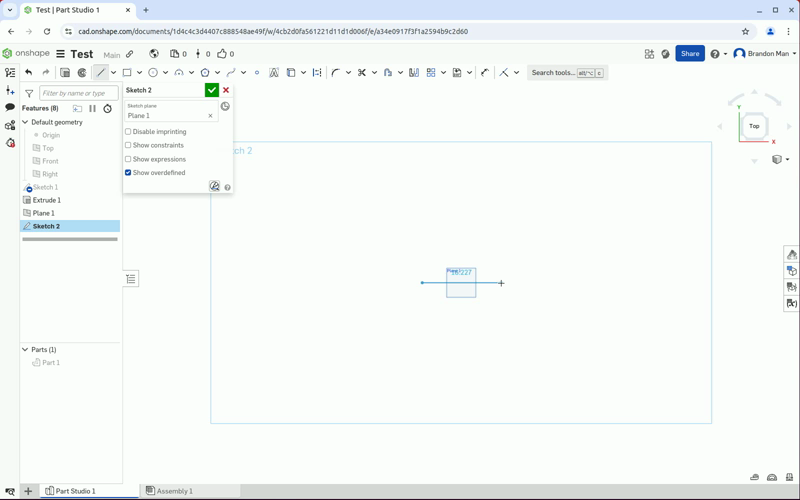
key_up(shift)
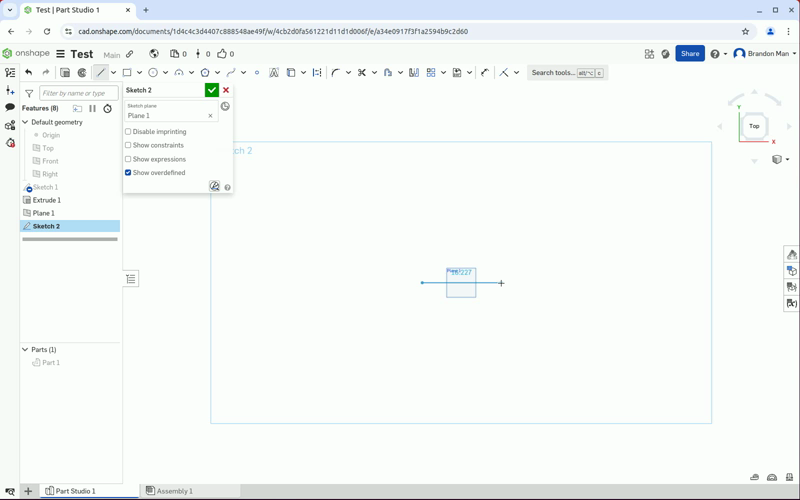
key_down(shift)
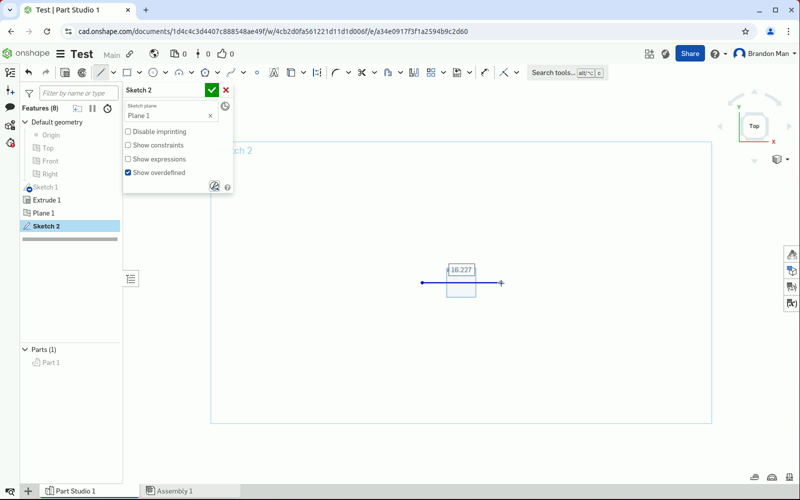
mouse_move(531, 282)
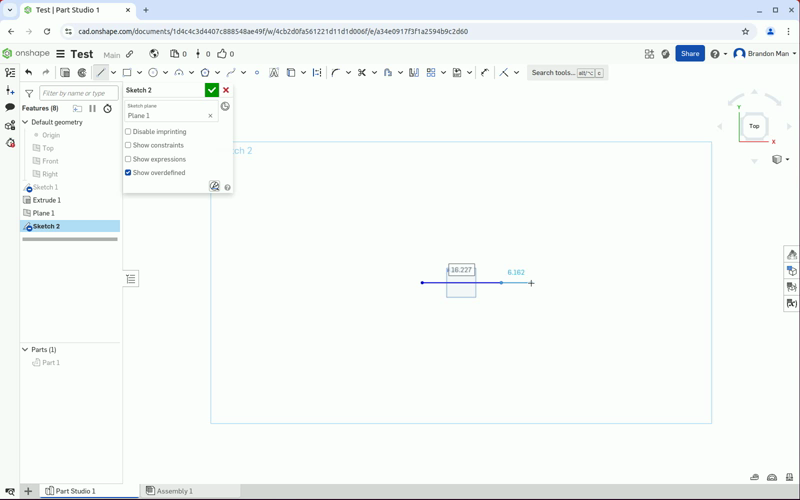
mouse_move(501, 258)
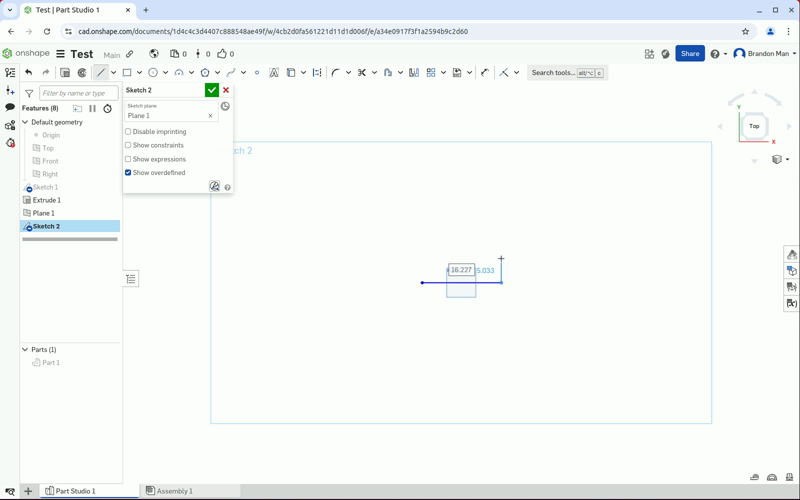
click(501, 258)
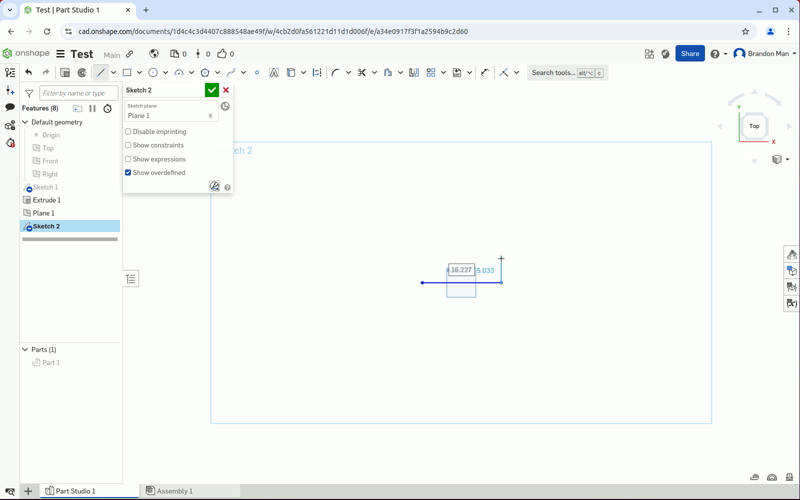
key_up(shift)
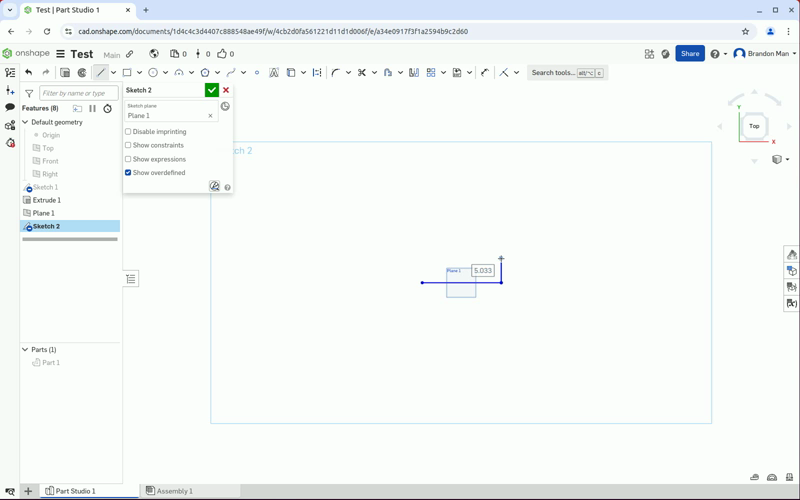
key_down(shift)
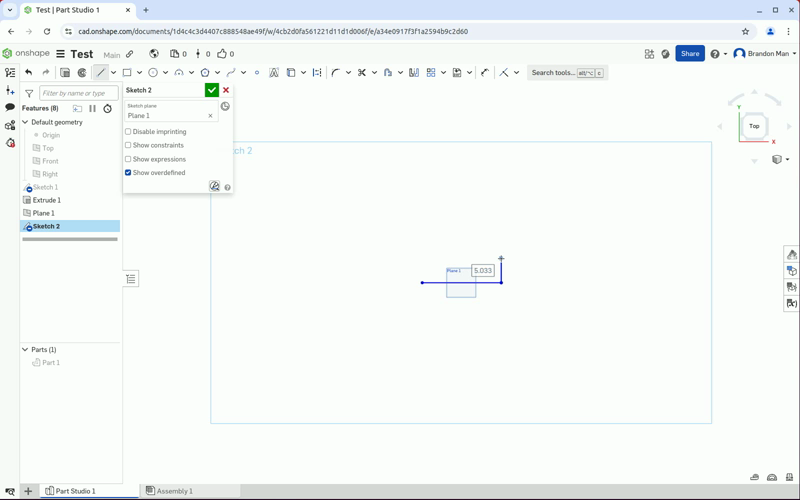
mouse_move(422, 258)
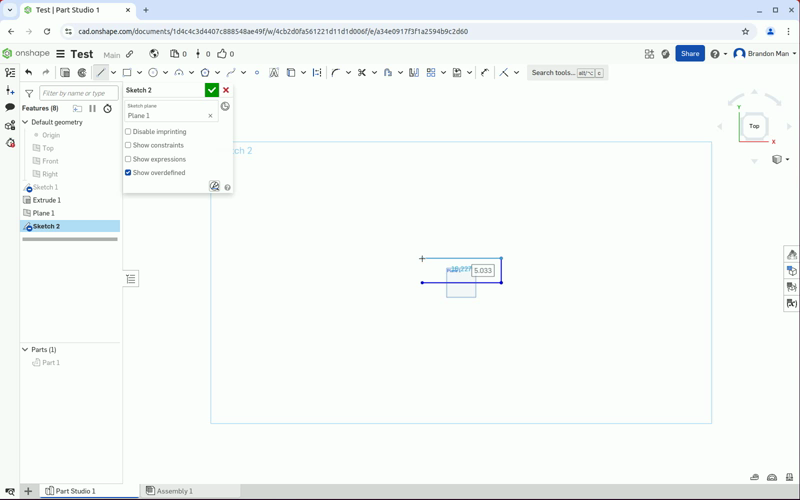
click(422, 258)
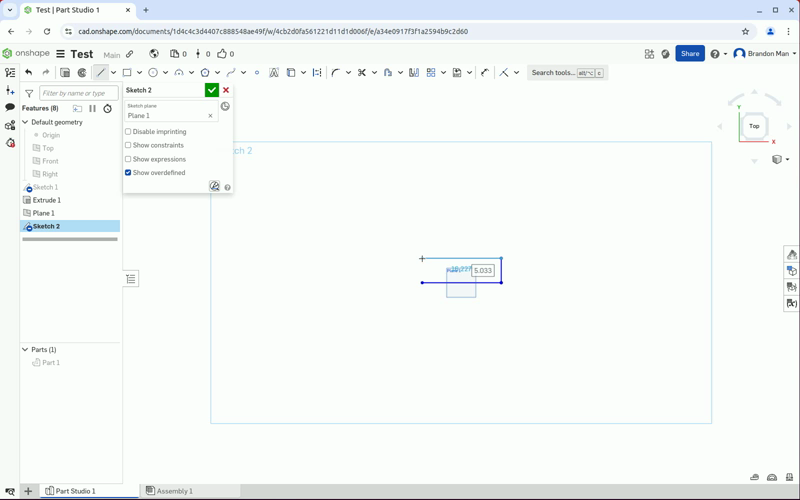
key_up(shift)
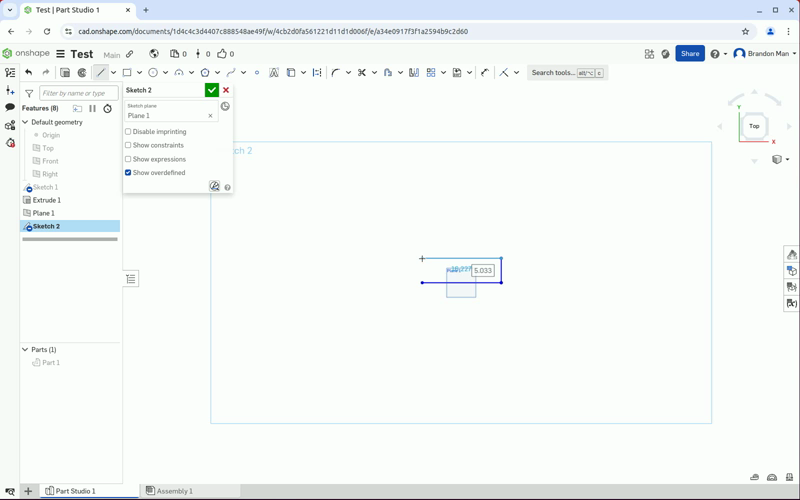
mouse_move(452, 258)
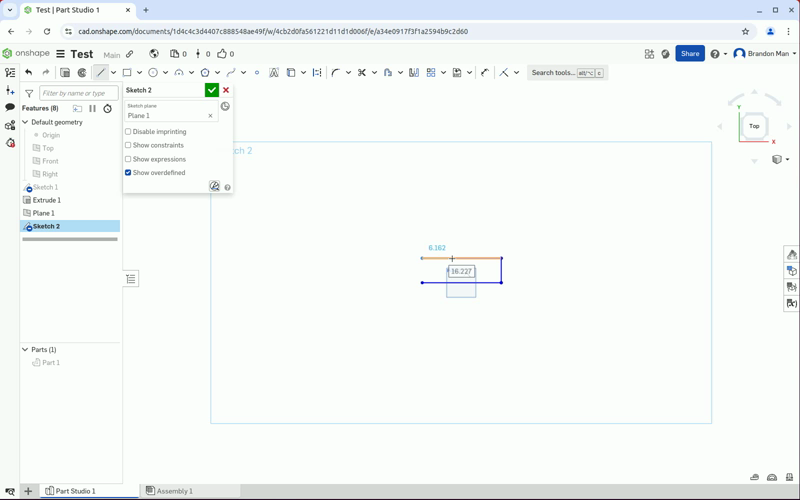
key_down(shift)
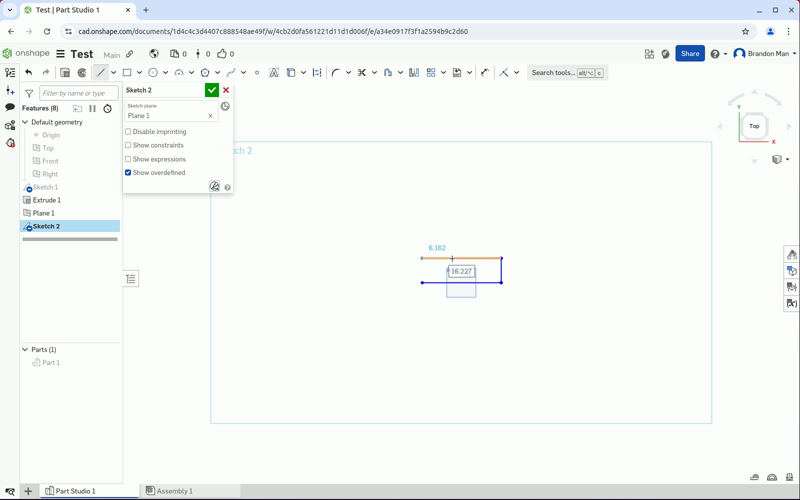
mouse_move(422, 282)
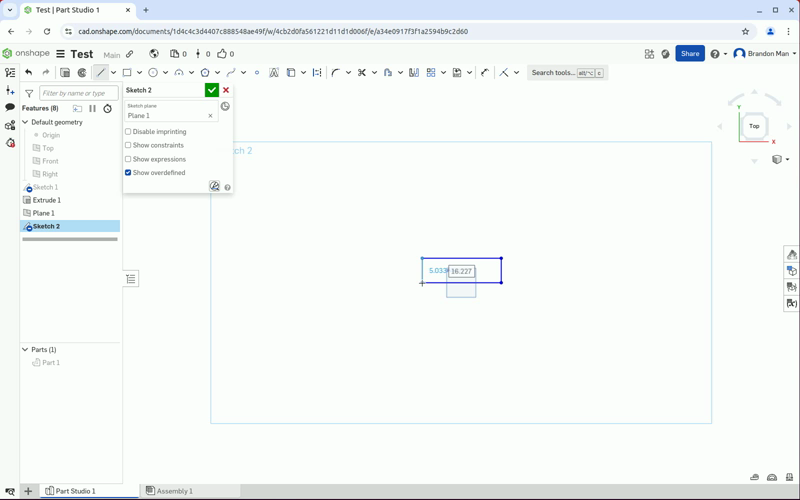
key_up(shift)
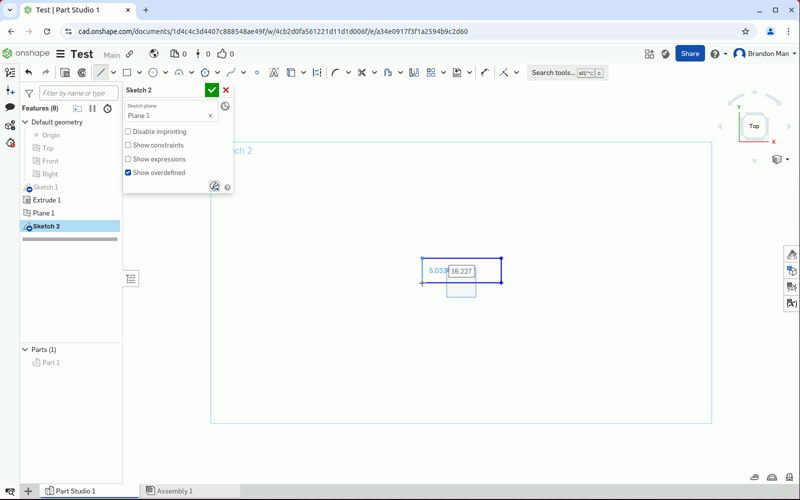
click(422, 282)
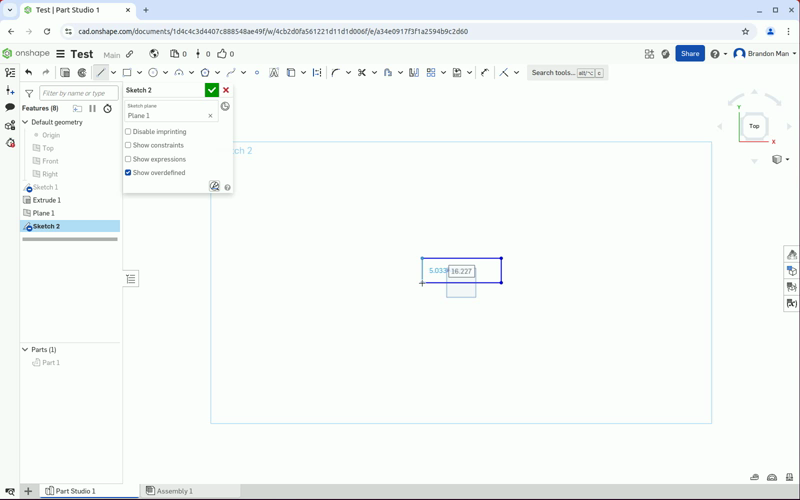
key(esc)
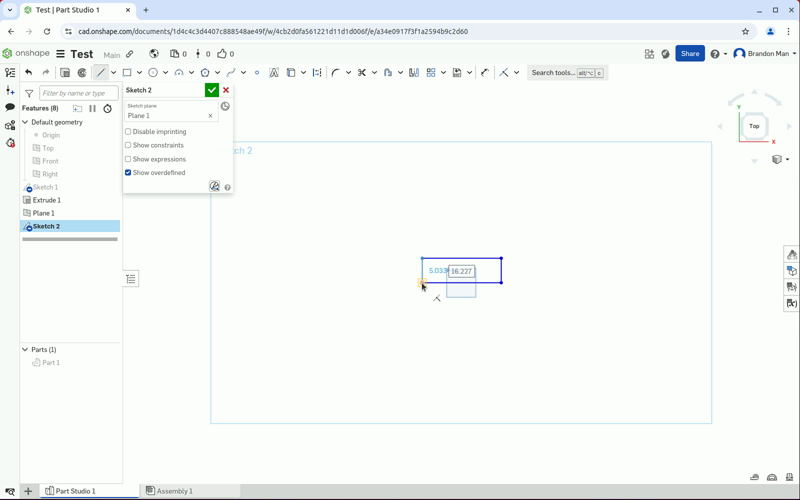
mouse_move(492, 263)
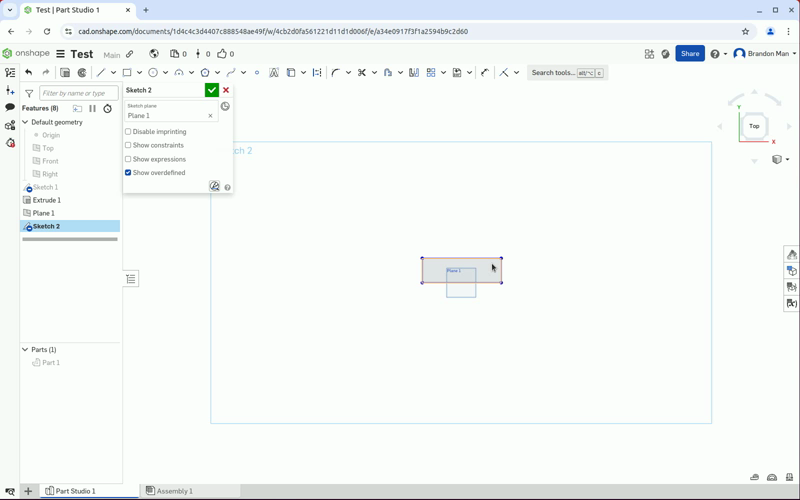
click(492, 263)
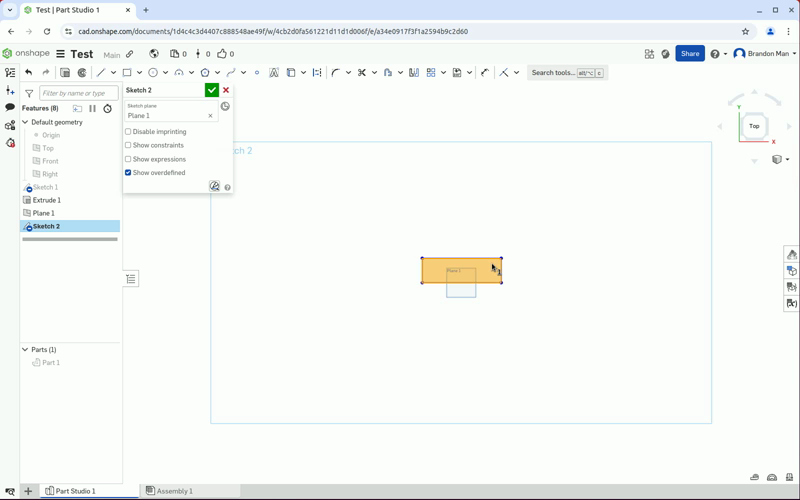
mouse_move(73, 352)
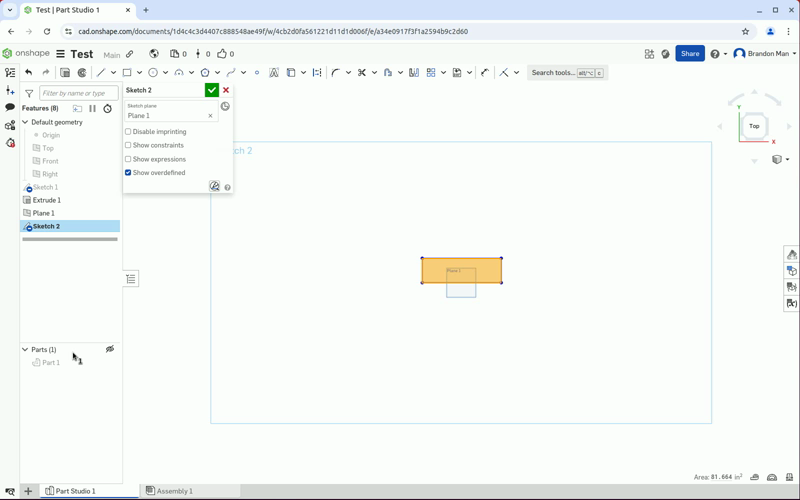
key(shift+y)
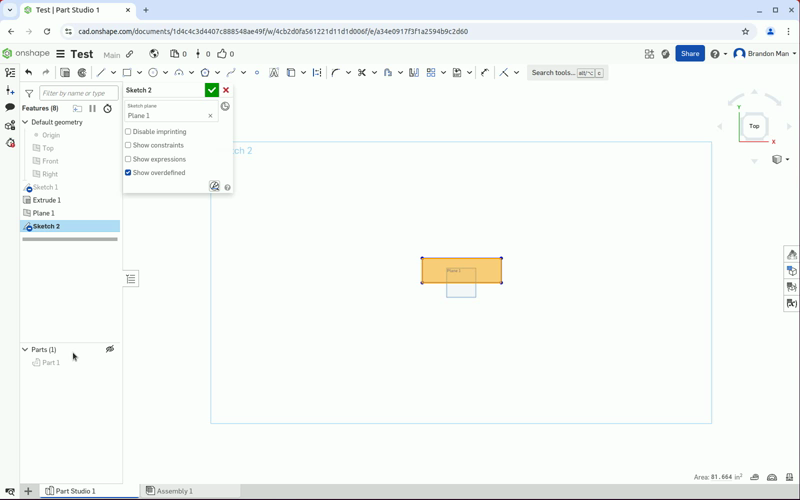
key(shift+e)
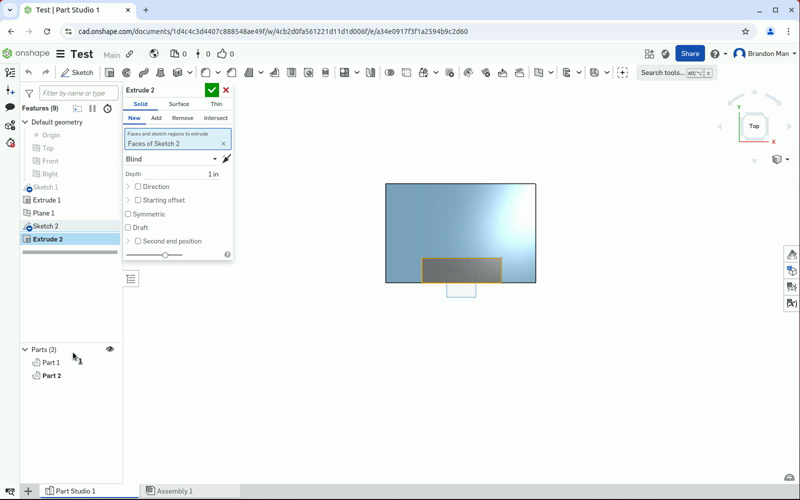
mouse_move(143, 106)
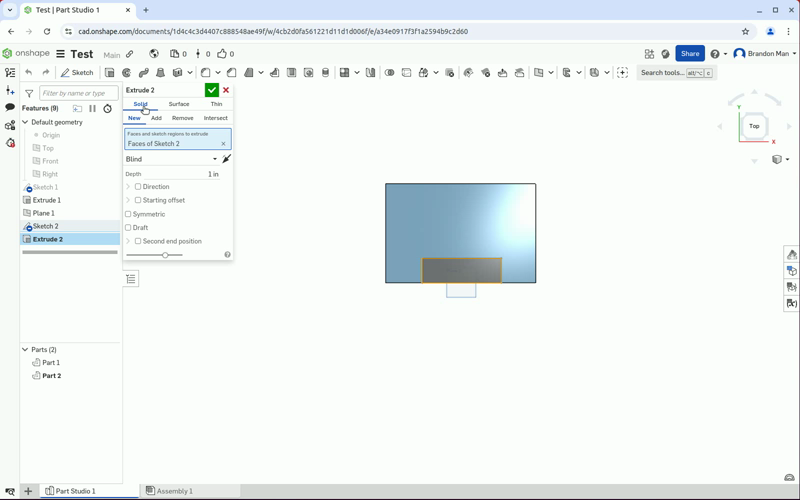
click(143, 106)
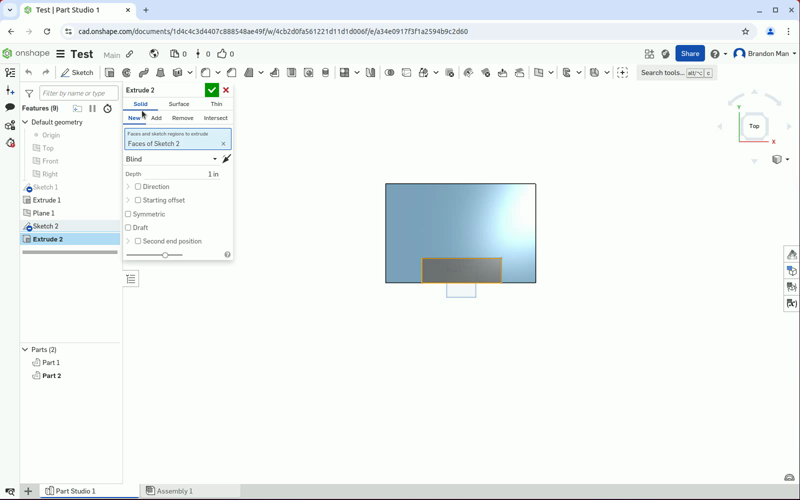
mouse_move(137, 120)
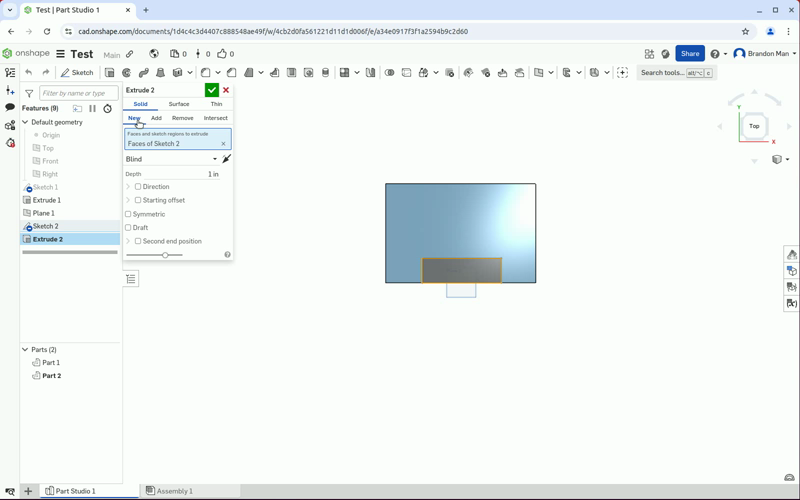
click(137, 120)
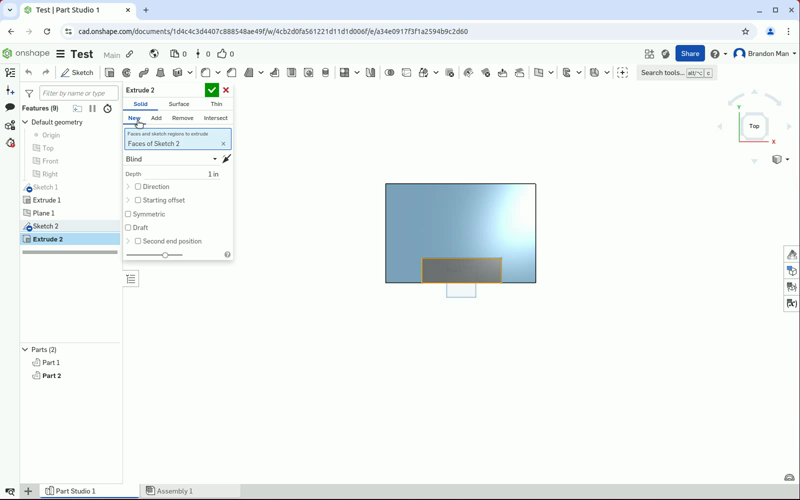
key(tab, 4)
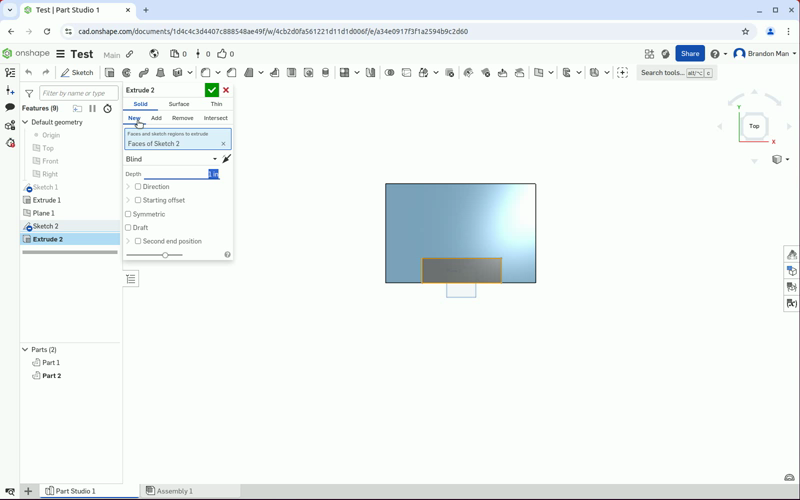
text(12.758)
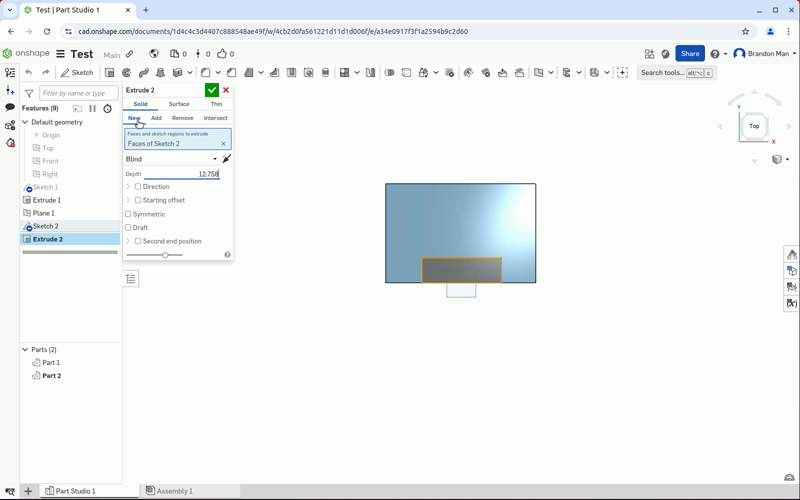
key(enter)
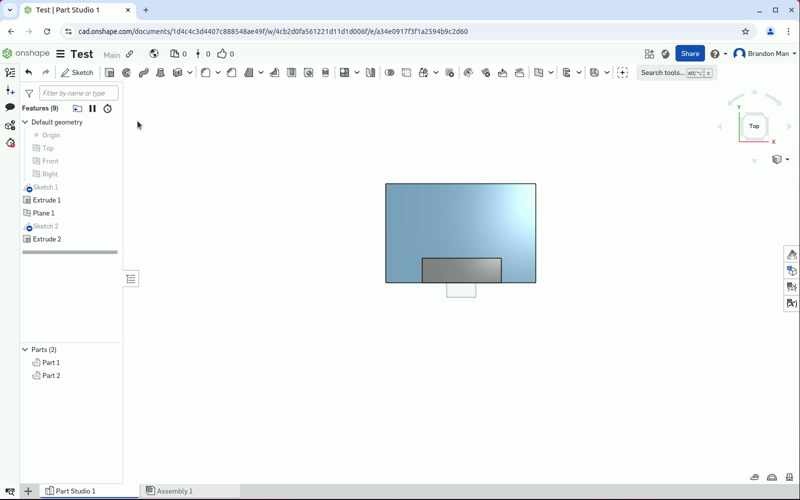
key(shift+h)
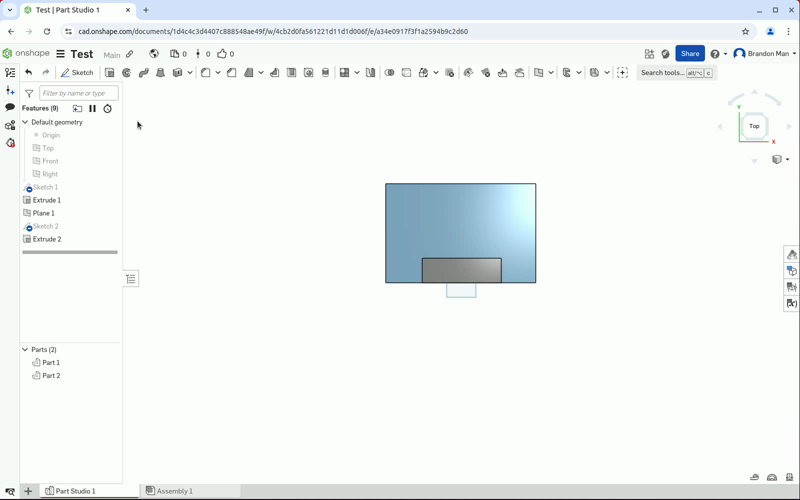
key(shift+h)
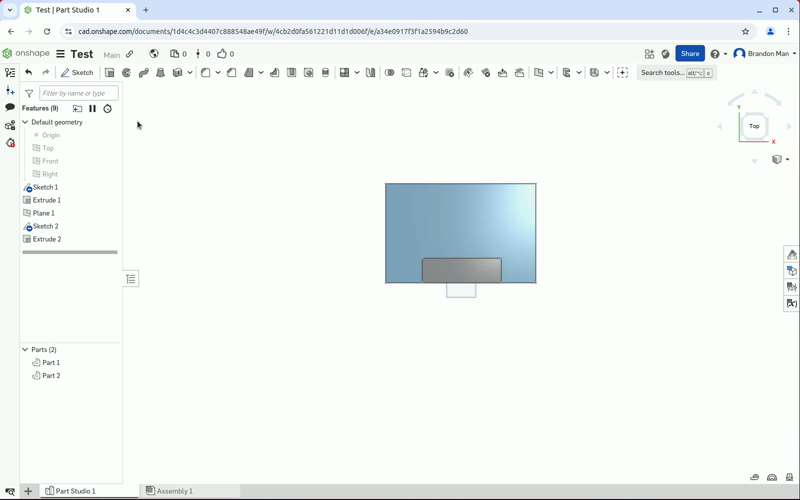
key(shift+7)
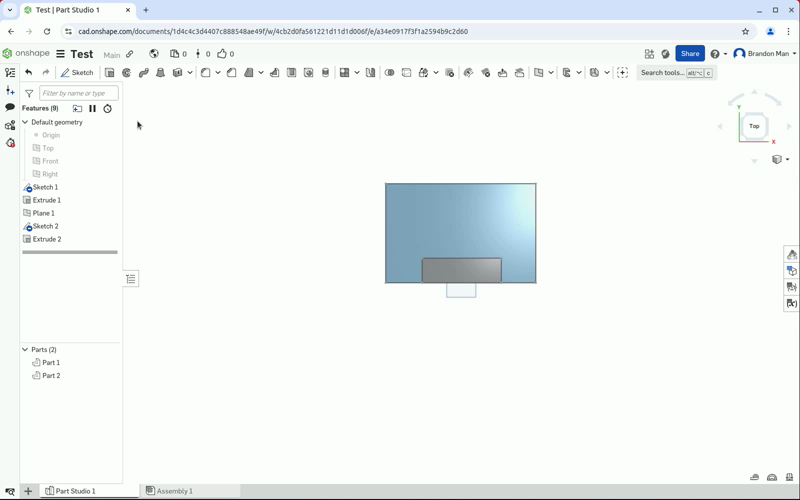
key(up, 3)
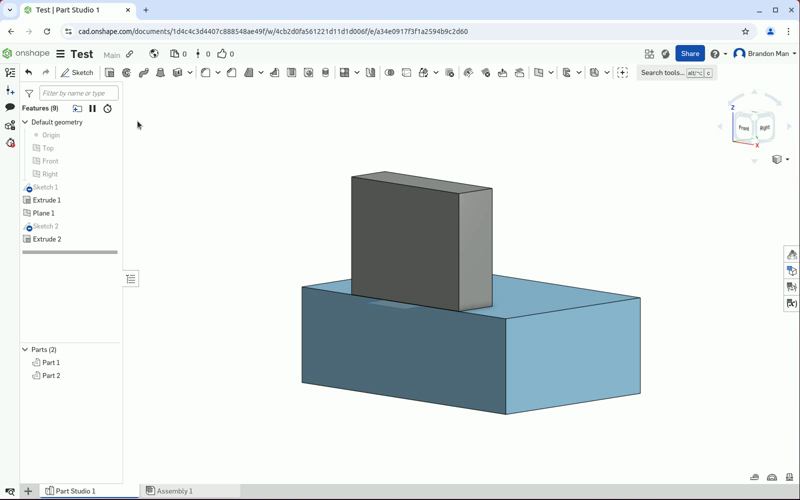
key(left, 3)
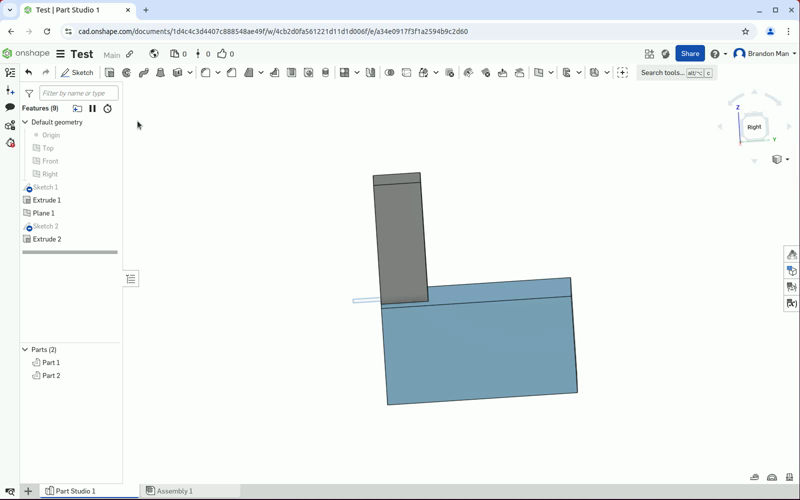
key(right, 3)
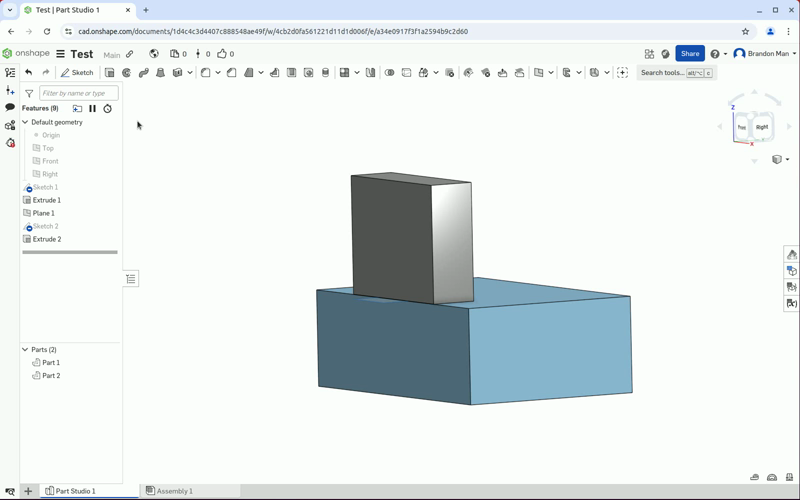
key(down, 3)
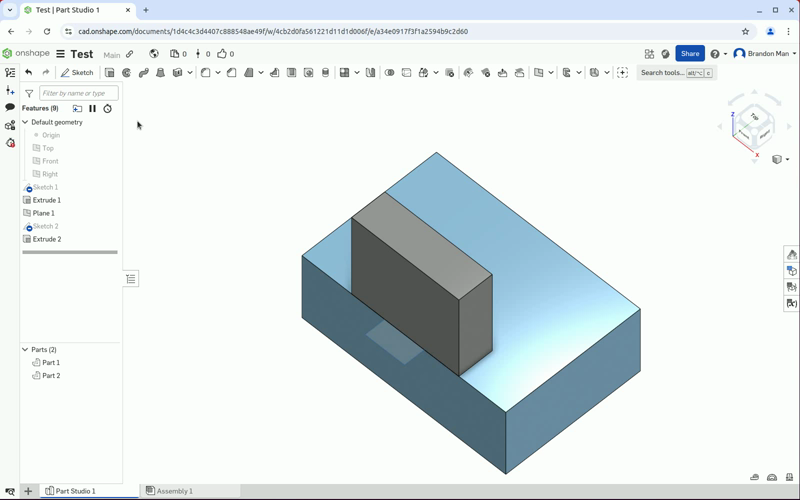
mouse_move(73, 189)
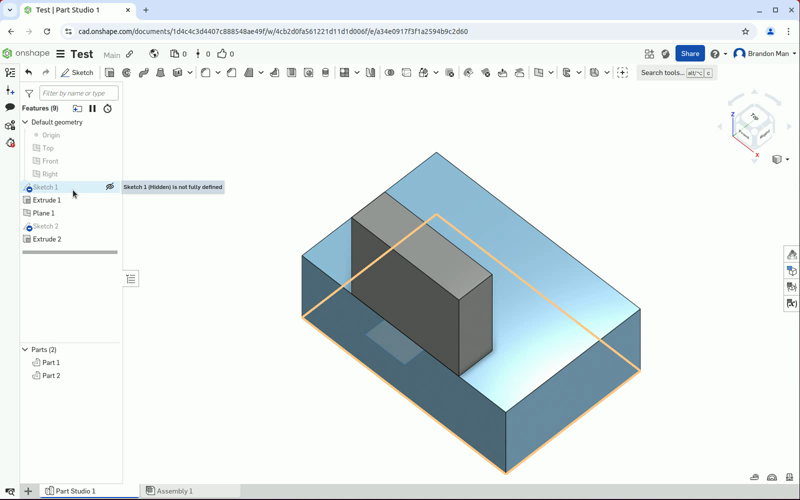
click(73, 189)